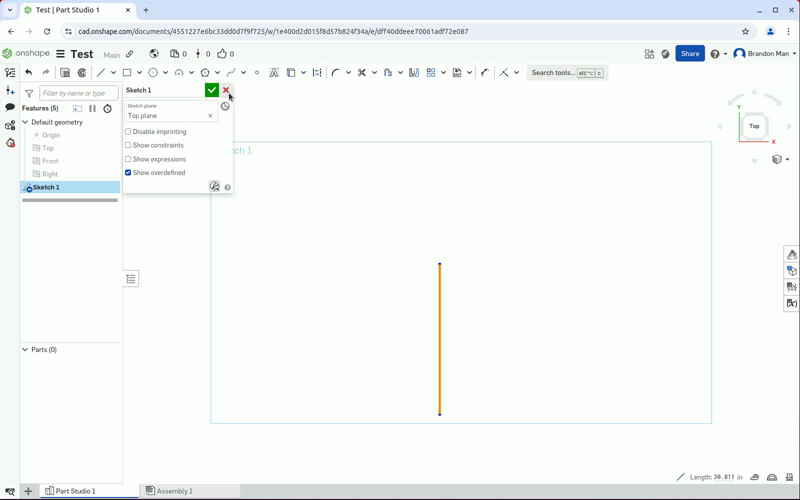
key(shift+h)
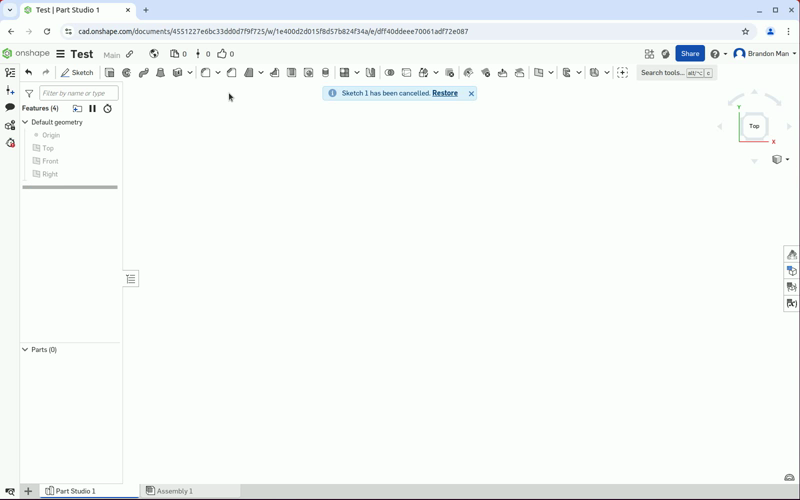
mouse_move(73, 352)
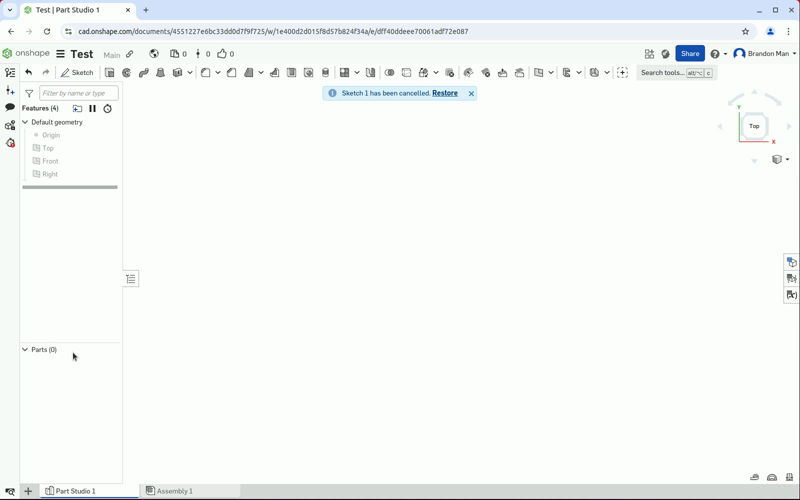
key(y)
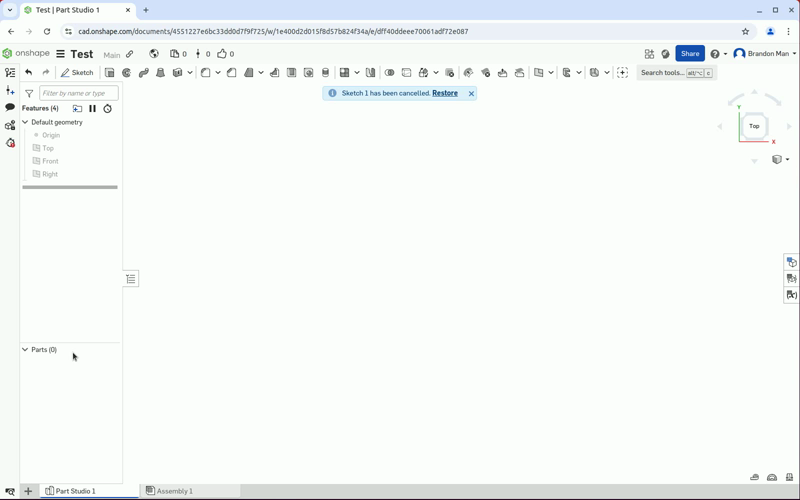
key(shift+p)
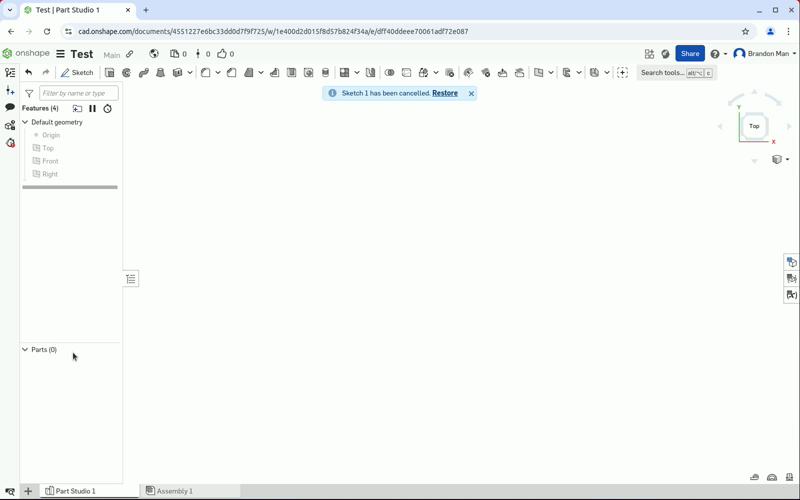
key(space)
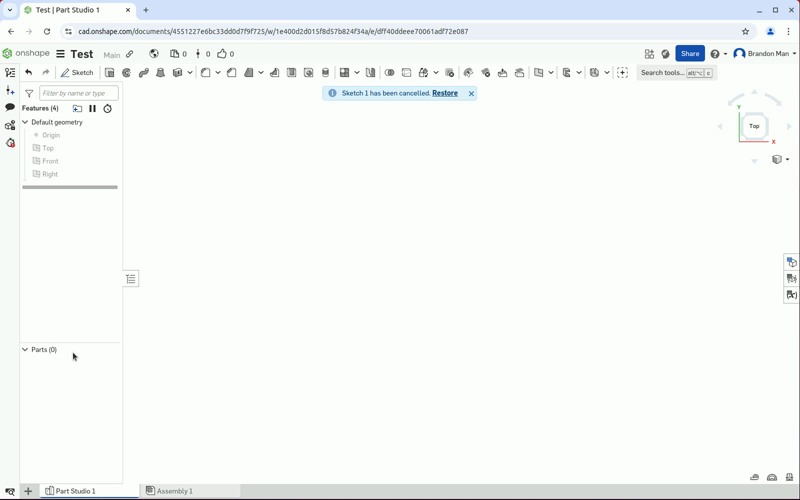
key_down(shift)
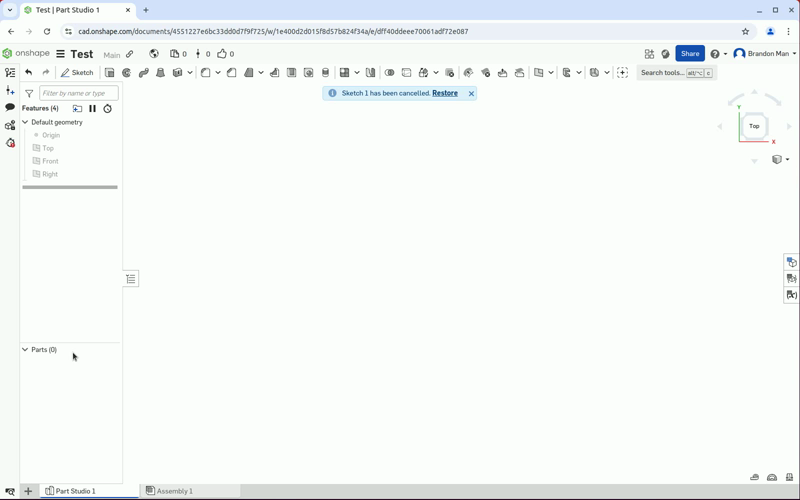
key(up)
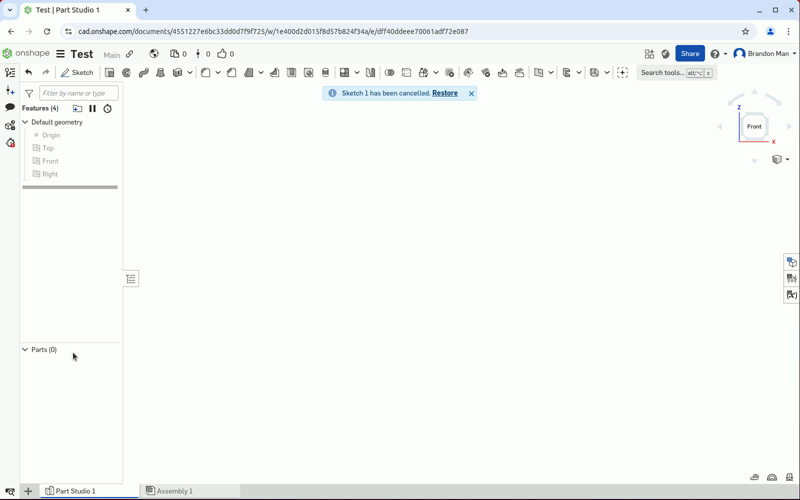
key_up(shift)
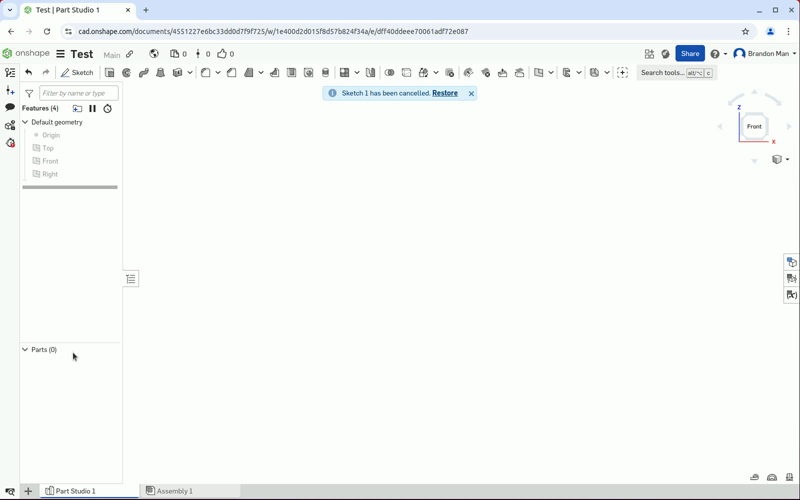
key(space)
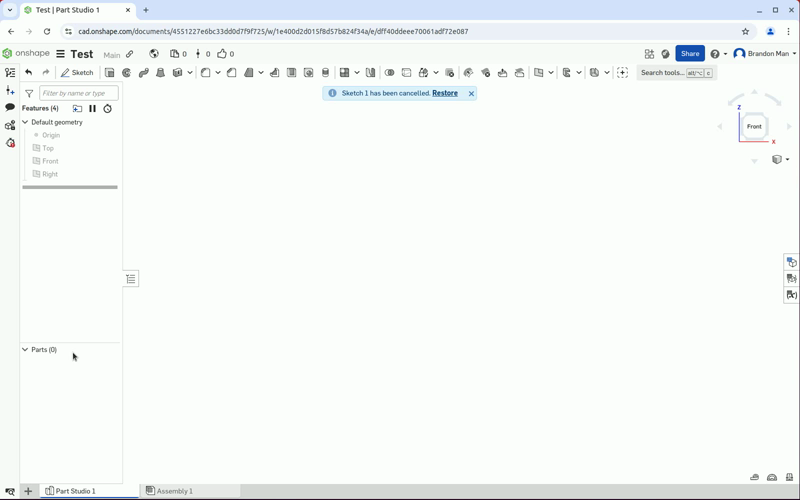
key_down(shift)
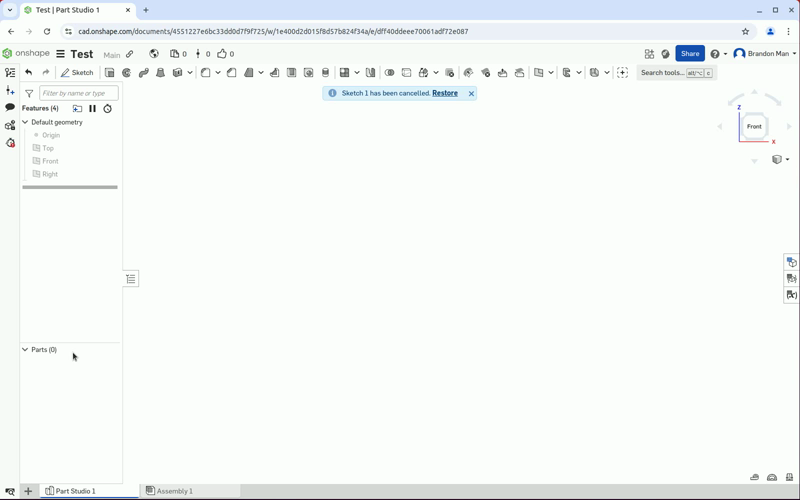
key(left)
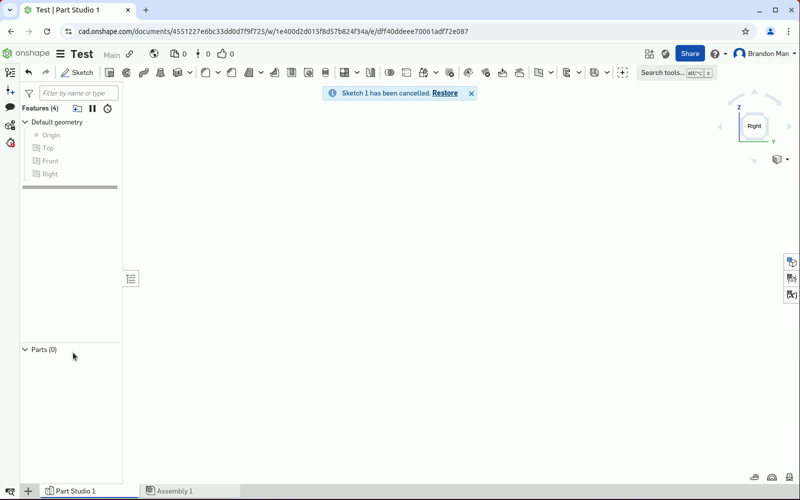
key_up(shift)
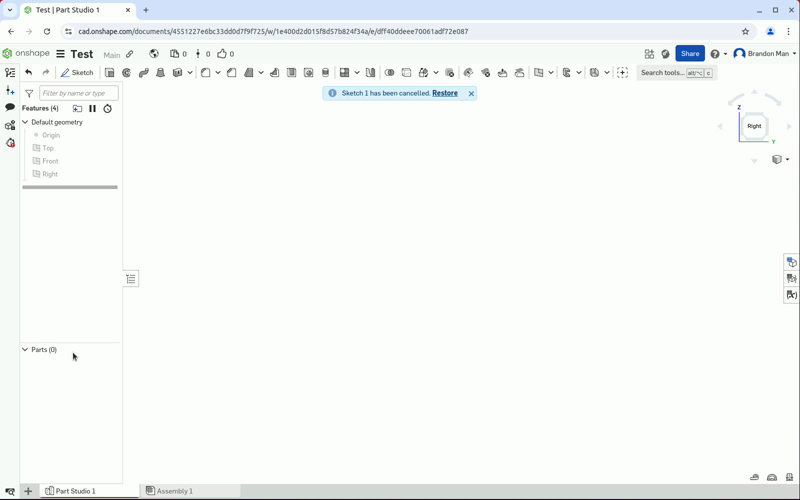
mouse_move(73, 352)
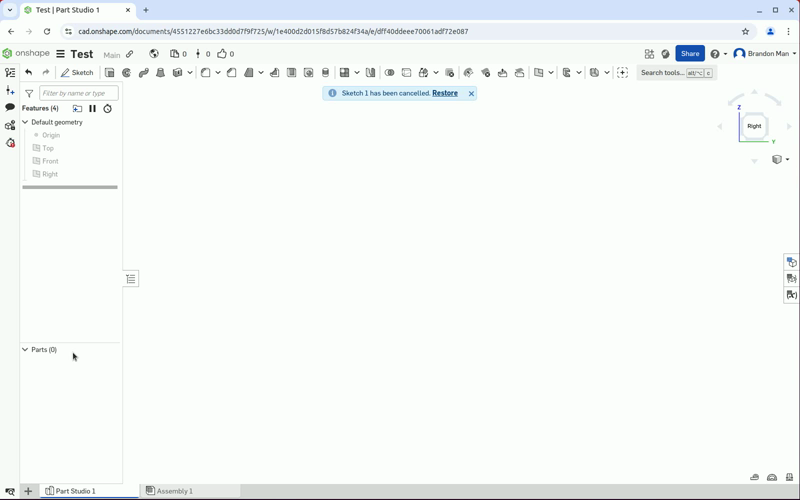
key(shift+y)
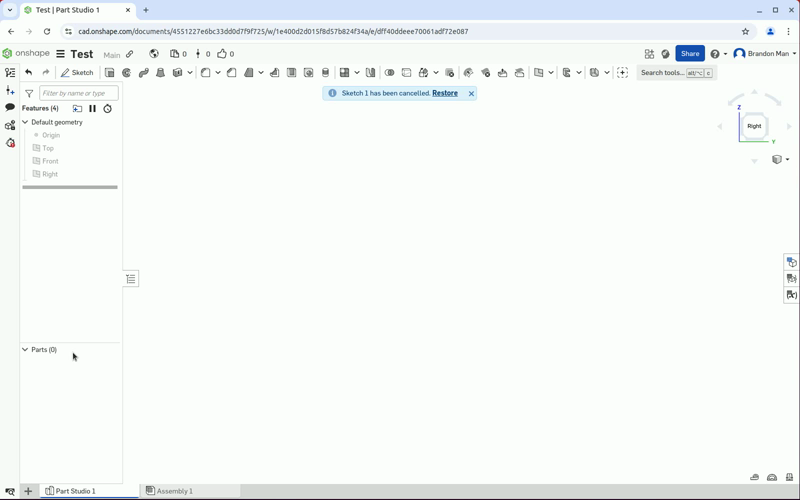
key(shift+s)
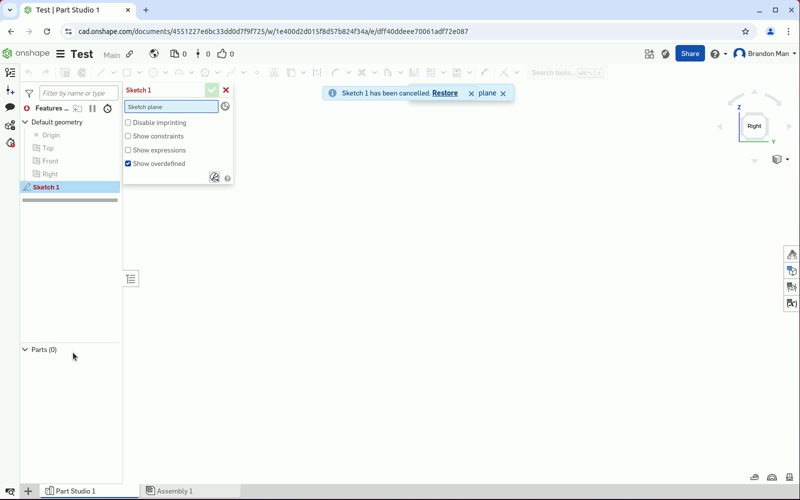
mouse_move(73, 176)
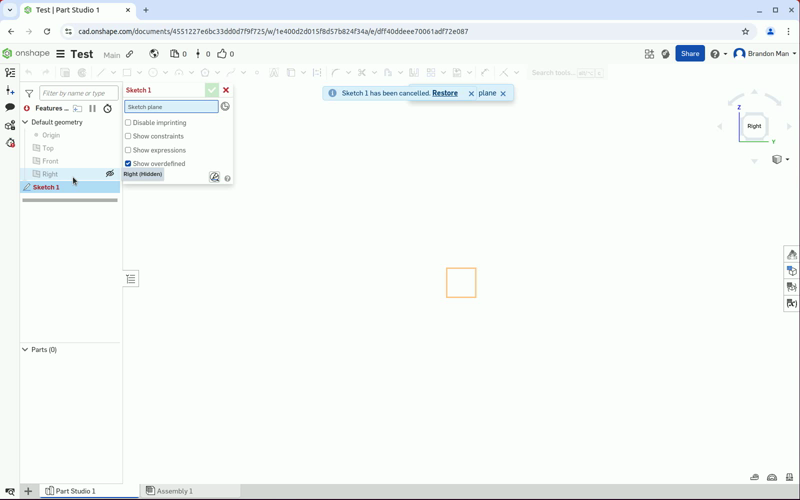
click(73, 176)
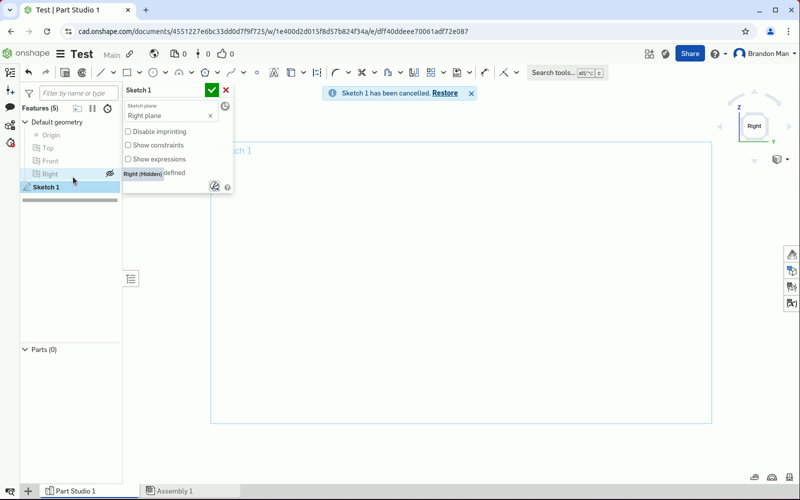
mouse_move(73, 352)
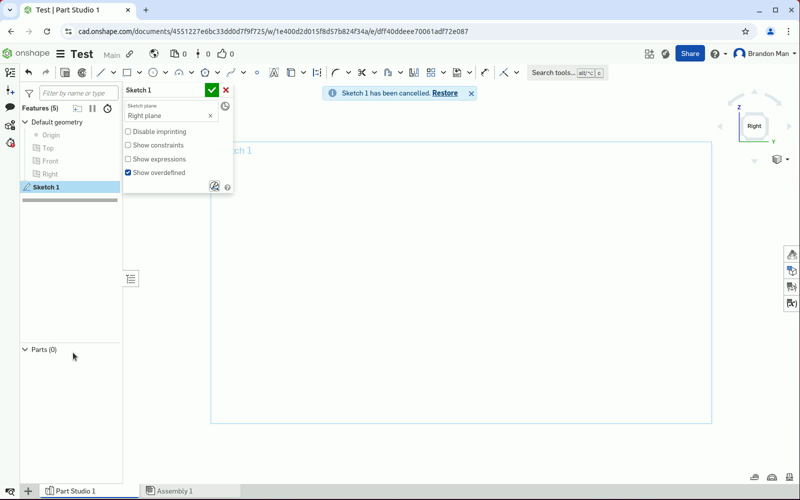
key(y)
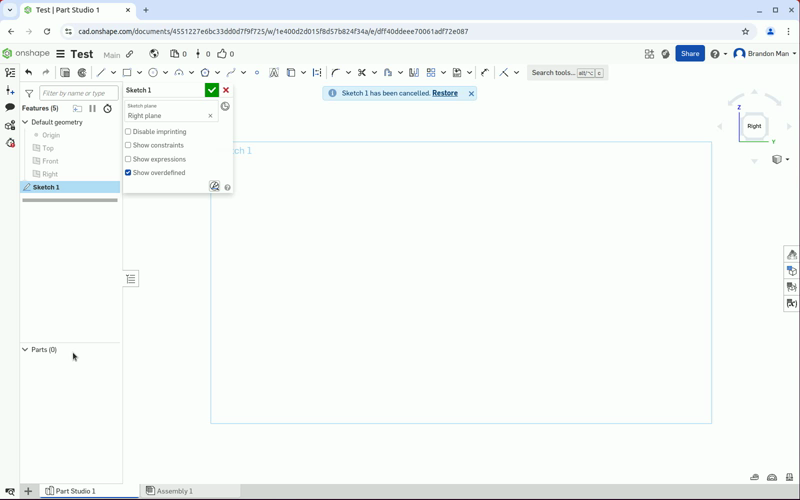
key(l)
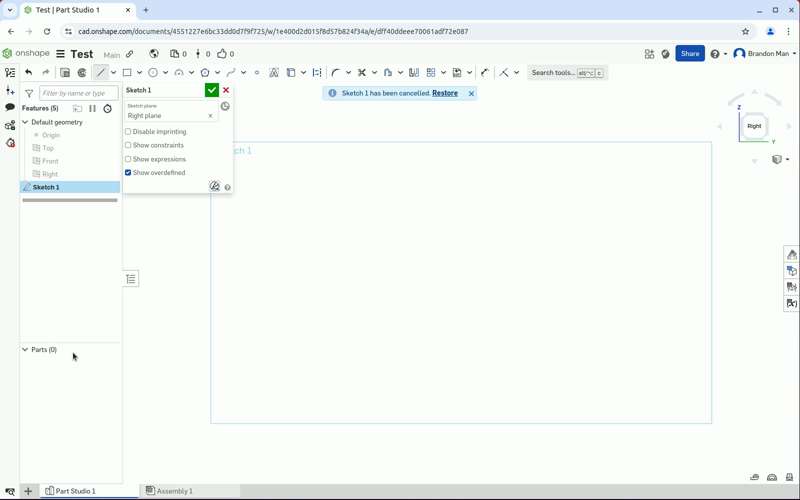
key_down(shift)
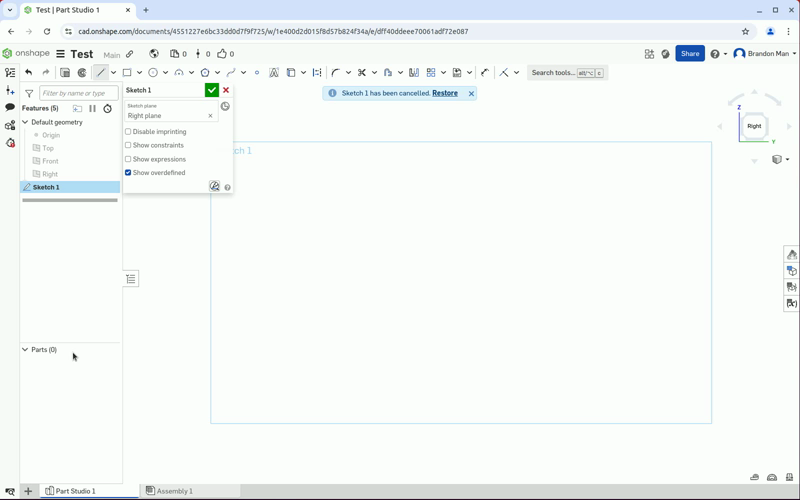
mouse_move(423, 282)
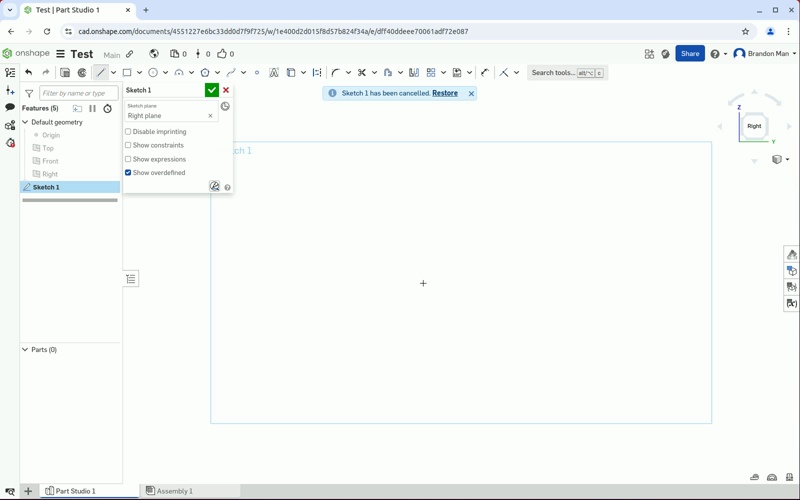
click(423, 282)
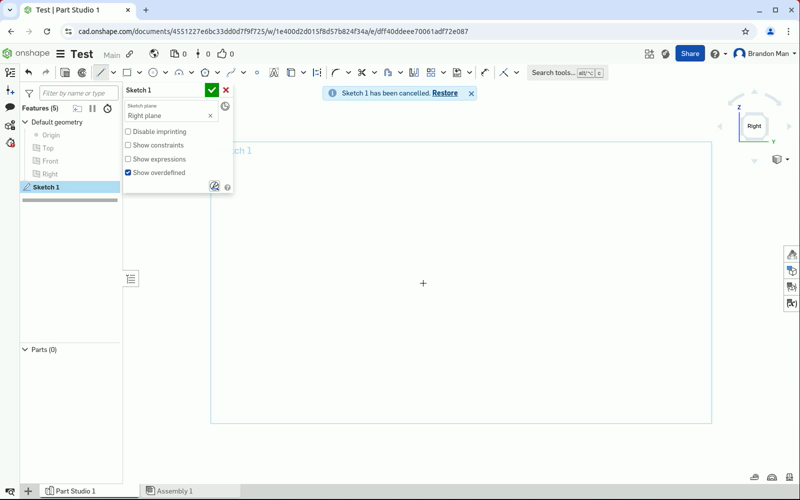
key_up(shift)
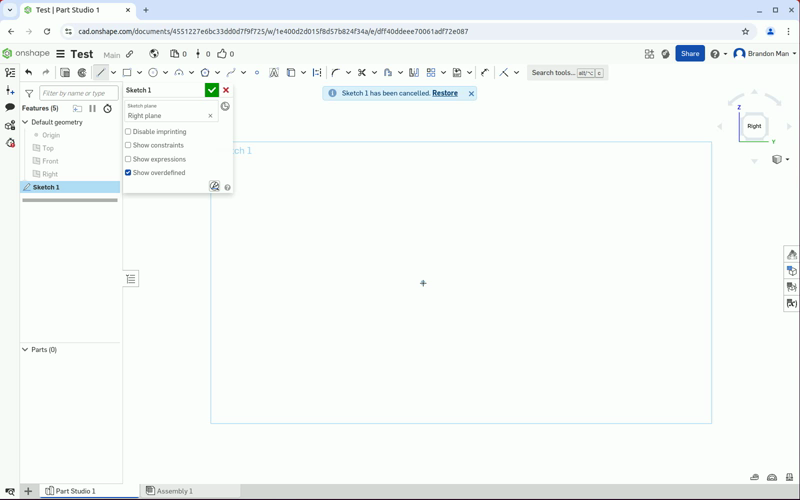
key_down(shift)
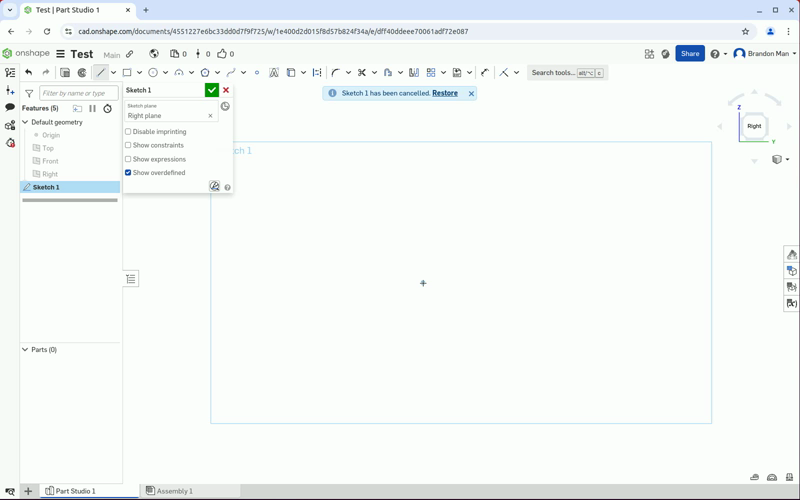
mouse_move(498, 282)
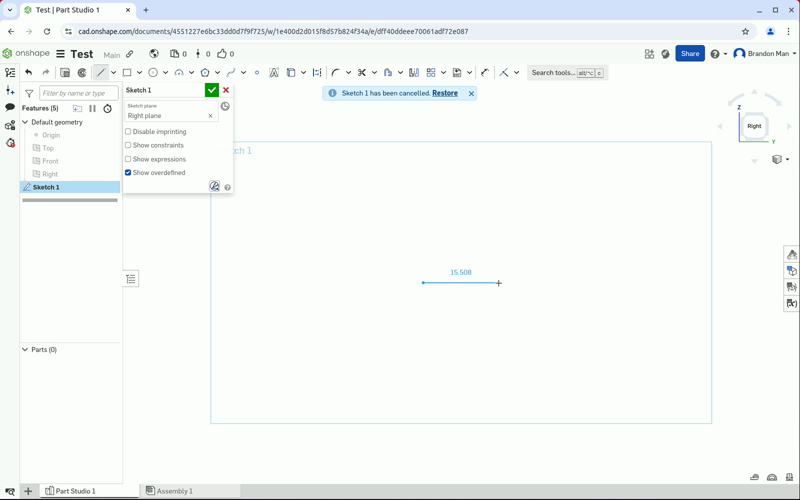
click(498, 282)
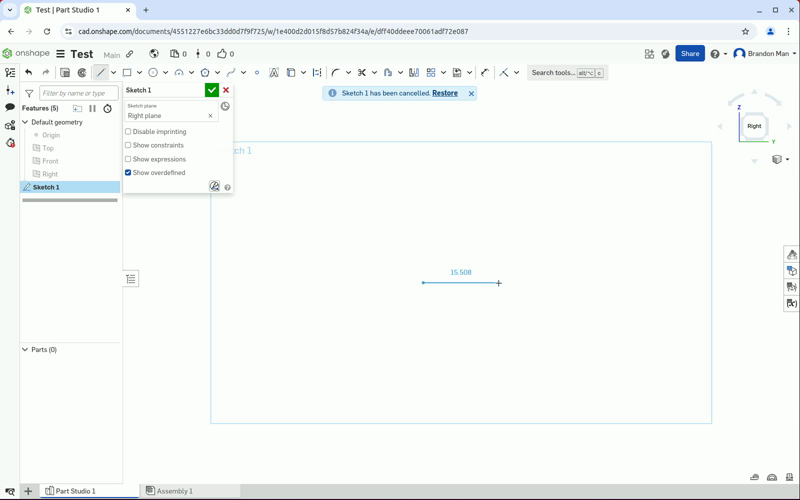
key_up(shift)
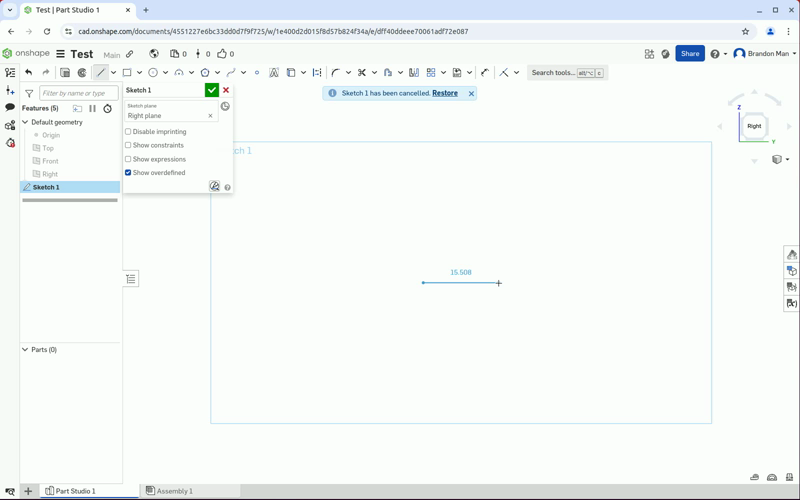
key_down(shift)
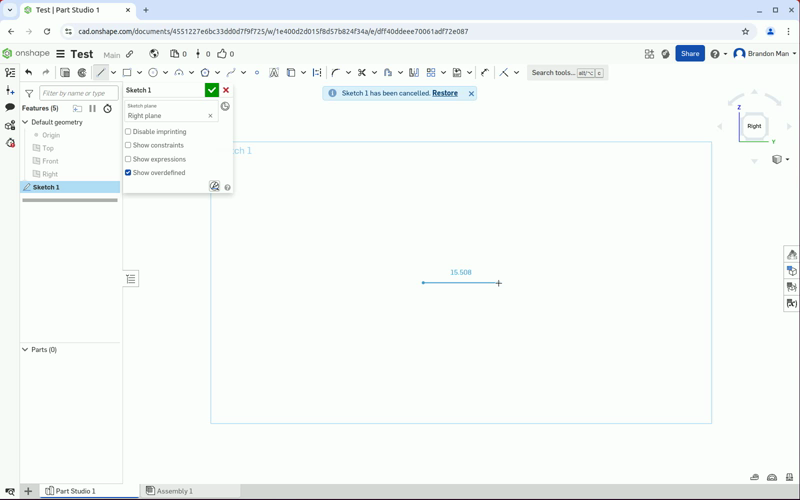
mouse_move(498, 207)
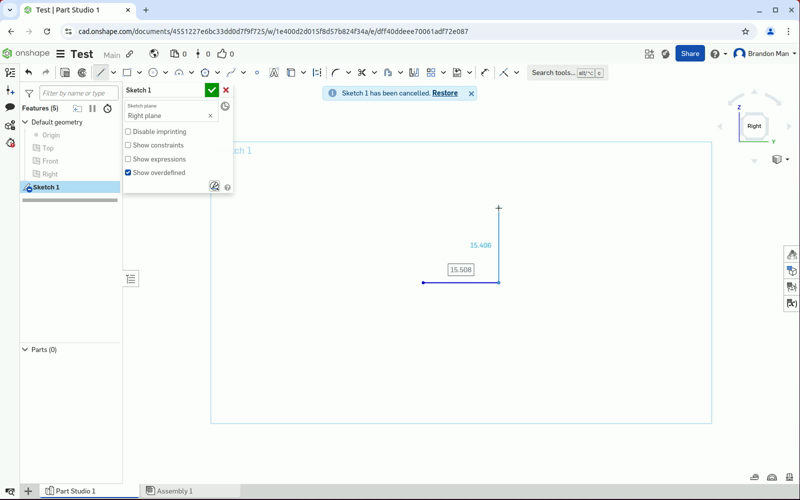
click(498, 207)
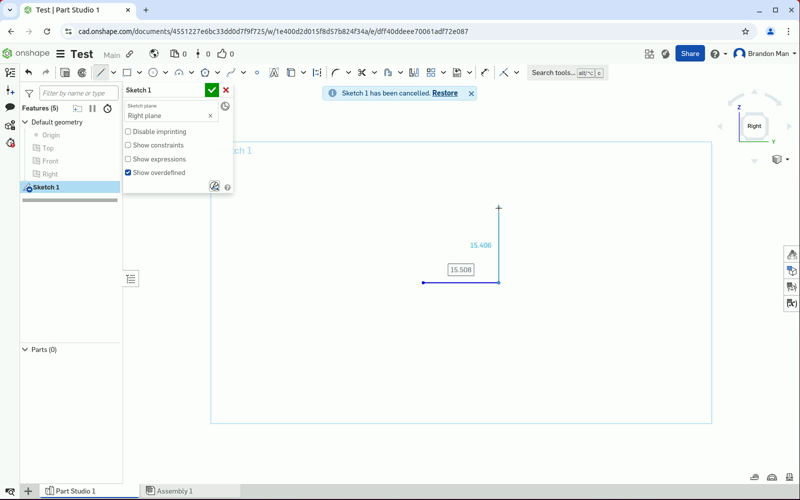
key_up(shift)
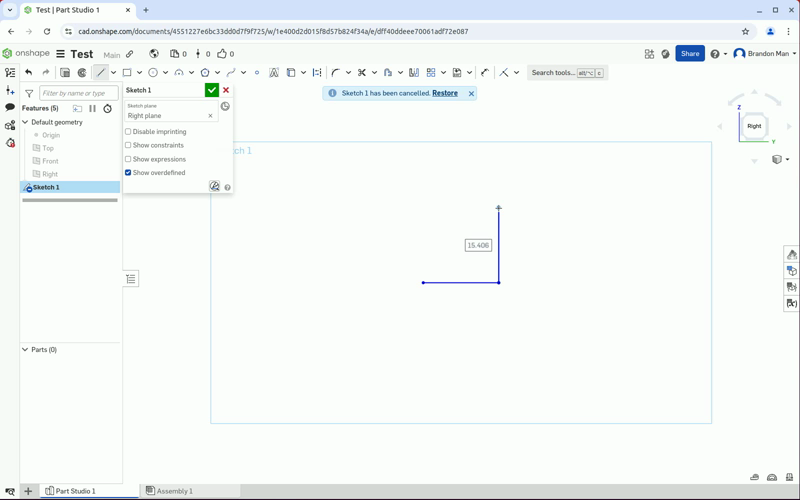
key_down(shift)
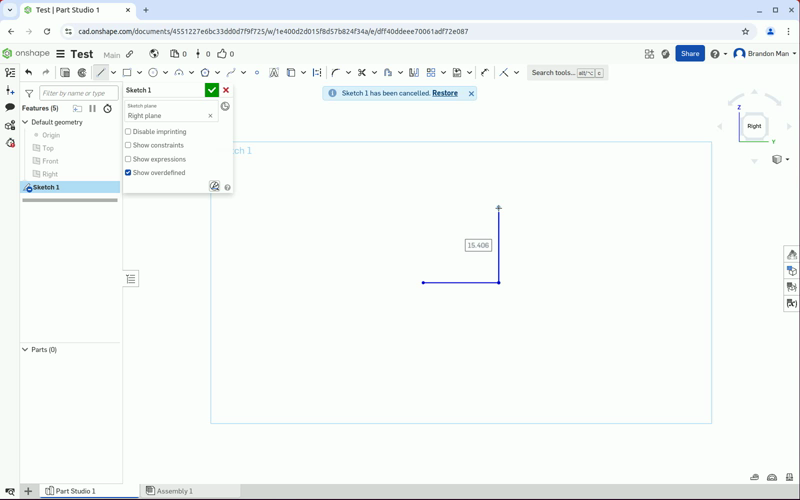
mouse_move(423, 282)
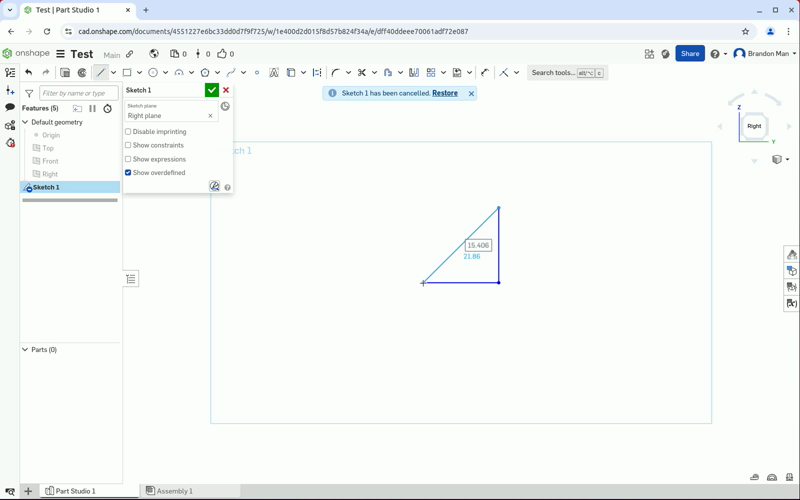
key_up(shift)
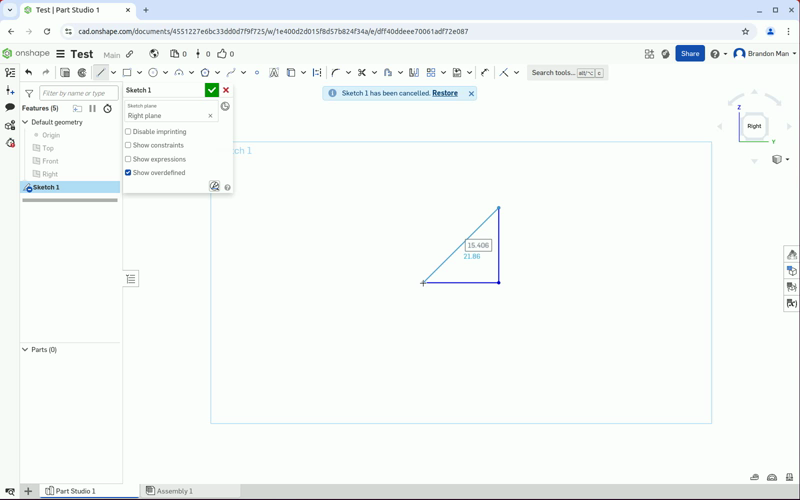
click(423, 282)
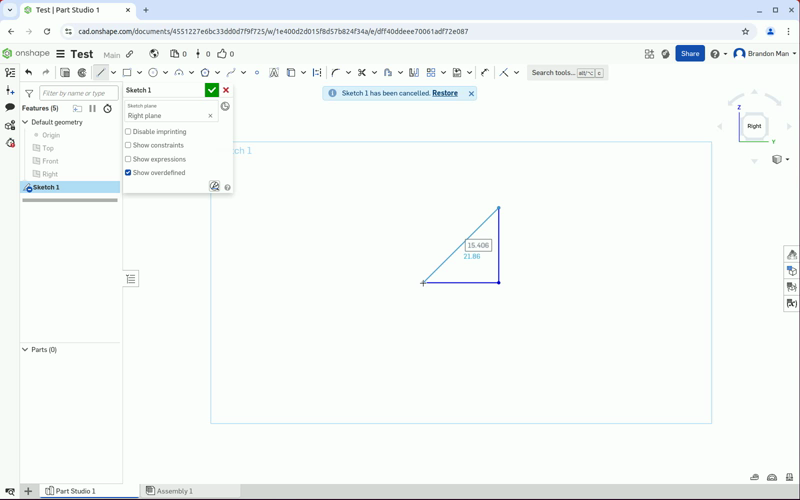
key(esc)
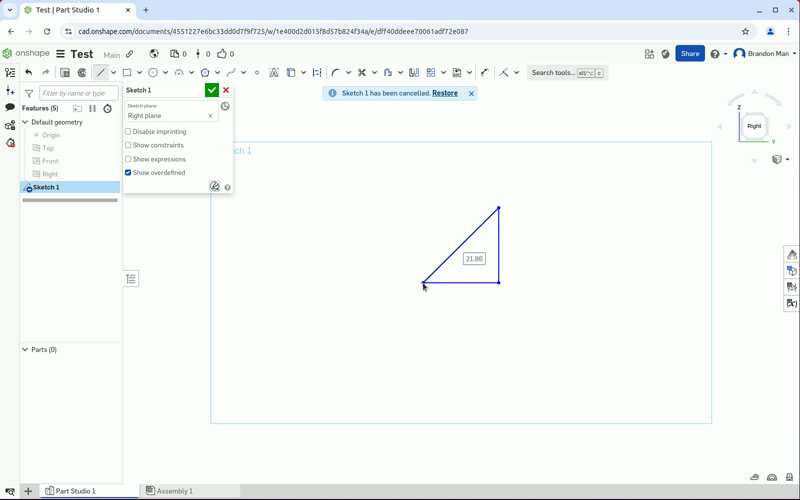
mouse_move(458, 271)
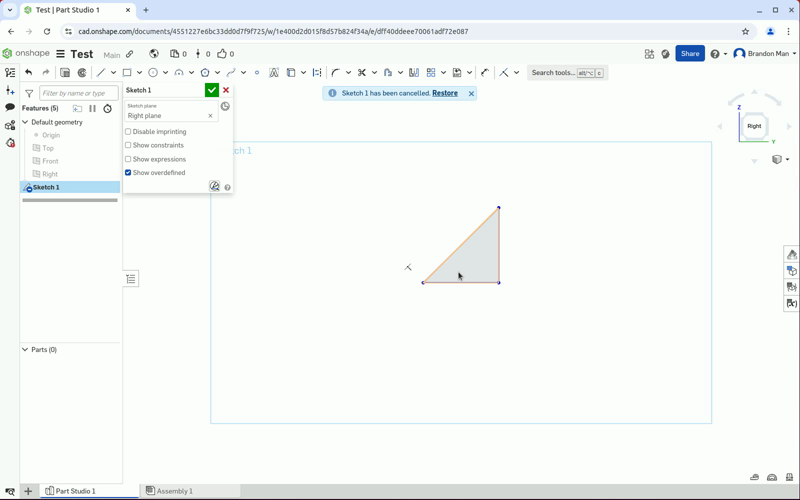
click(458, 271)
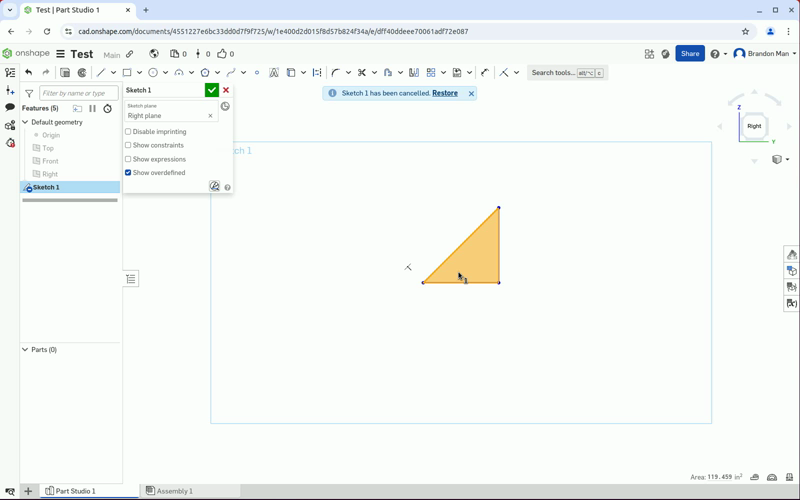
mouse_move(73, 352)
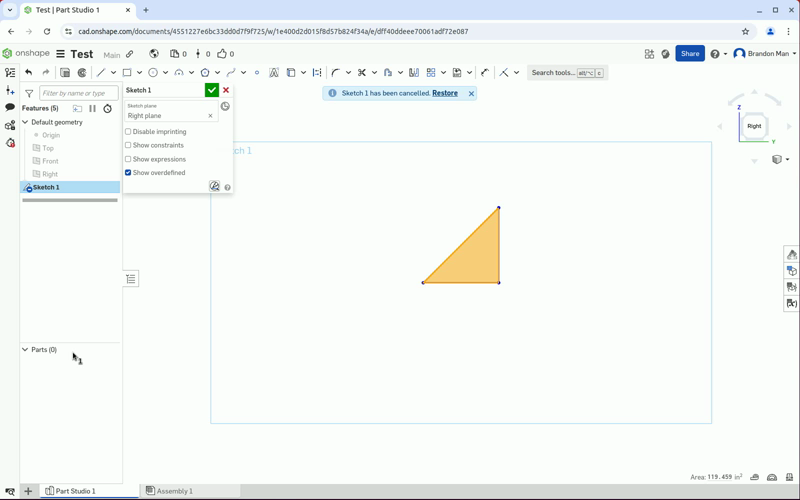
key(shift+y)
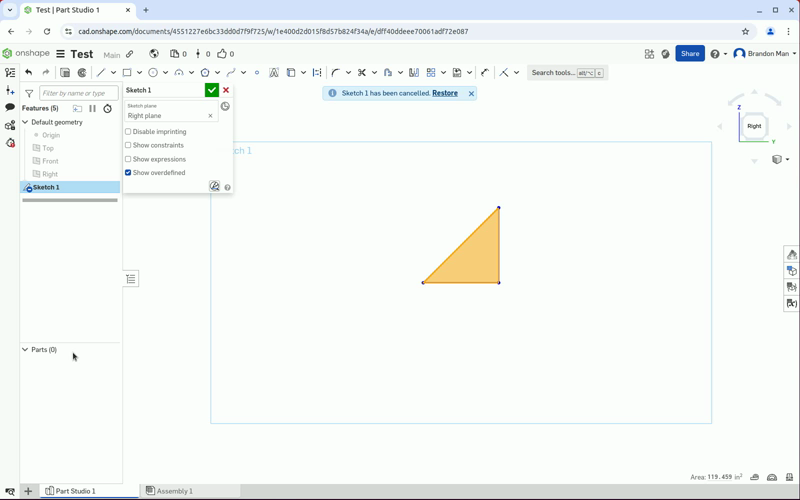
key(shift+e)
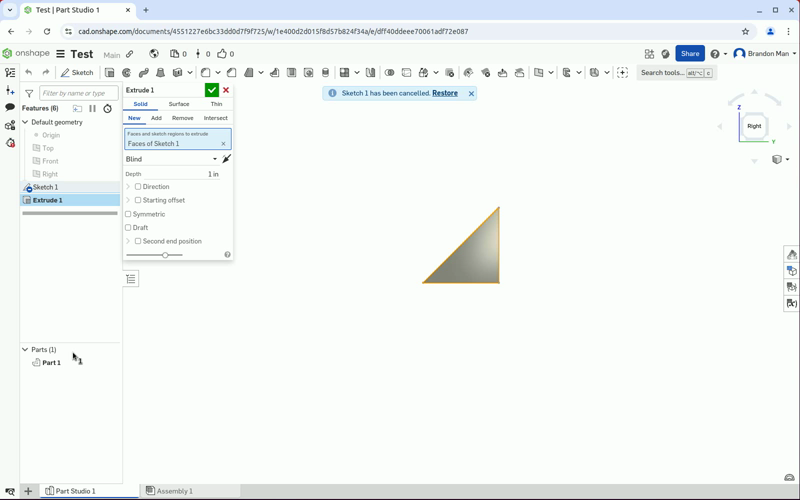
mouse_move(143, 106)
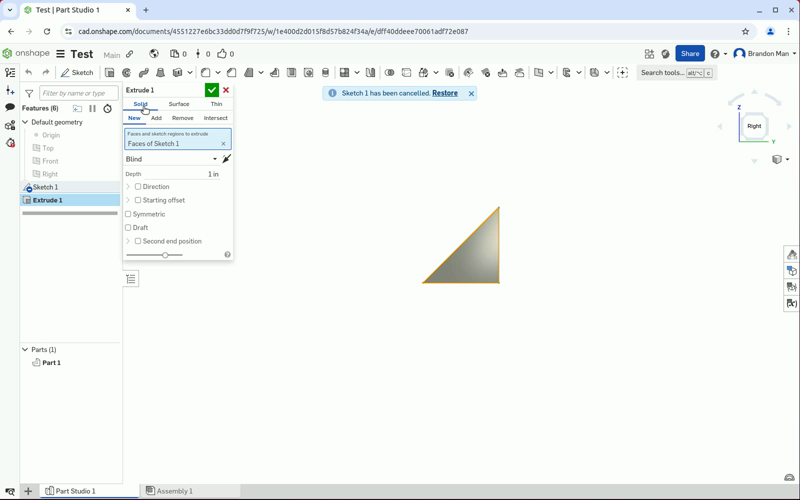
click(143, 106)
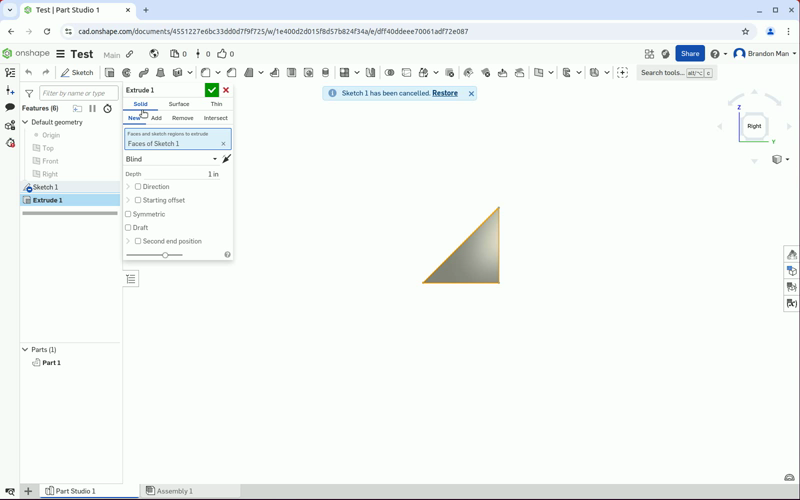
mouse_move(137, 120)
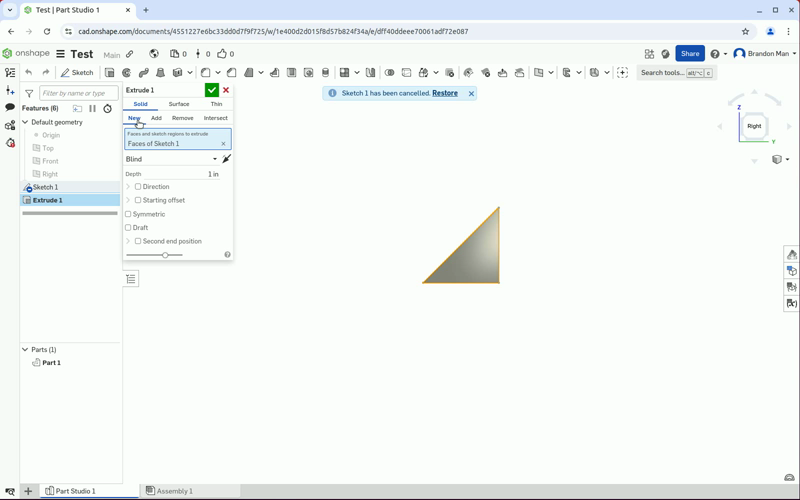
click(137, 120)
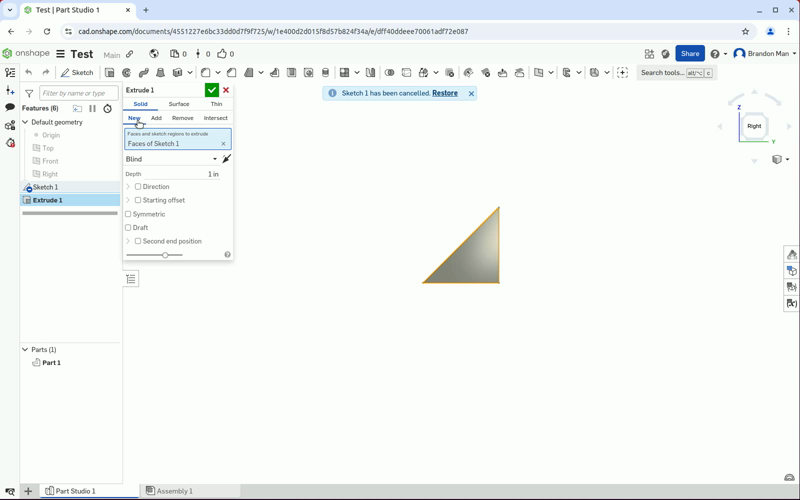
key(tab, 4)
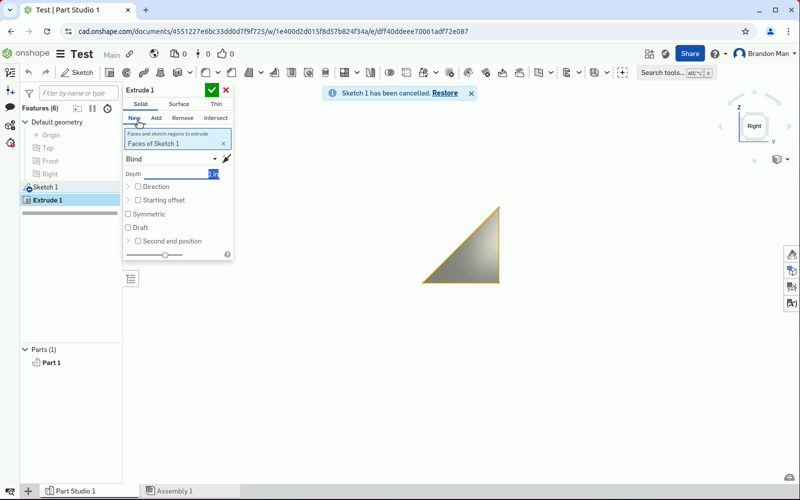
text(-23.108)
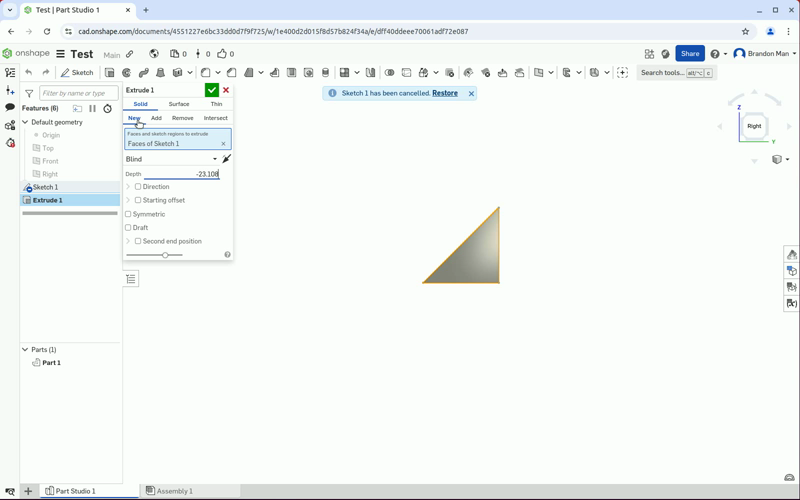
key(enter)
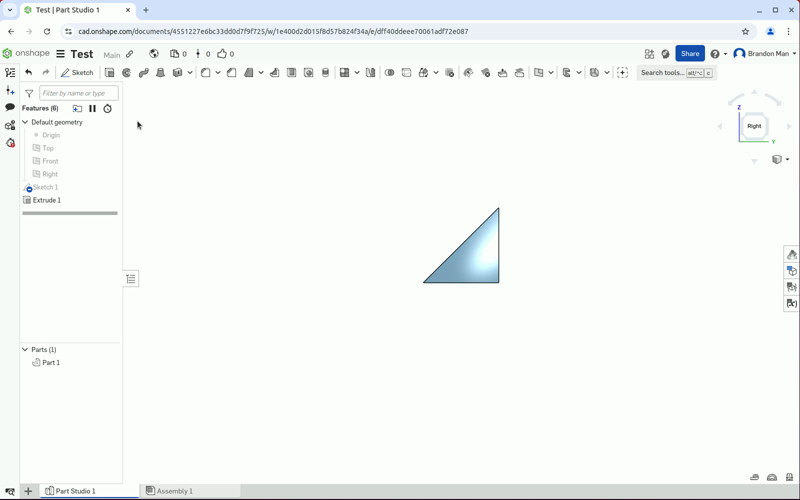
key(shift+h)
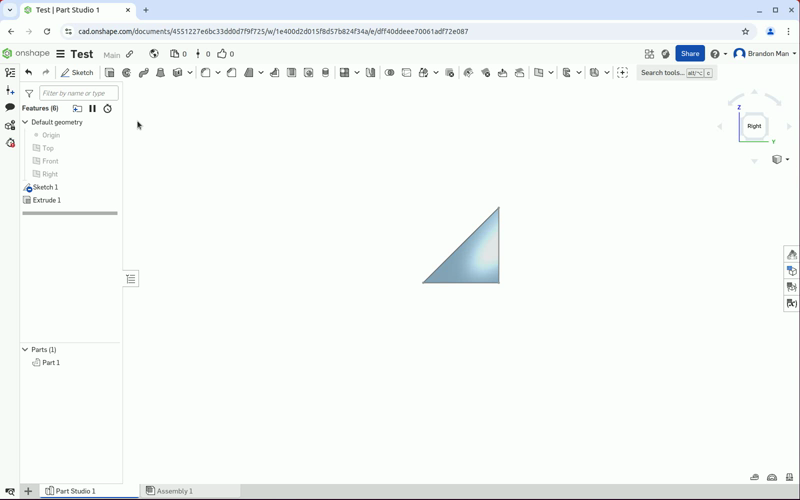
key(shift+h)
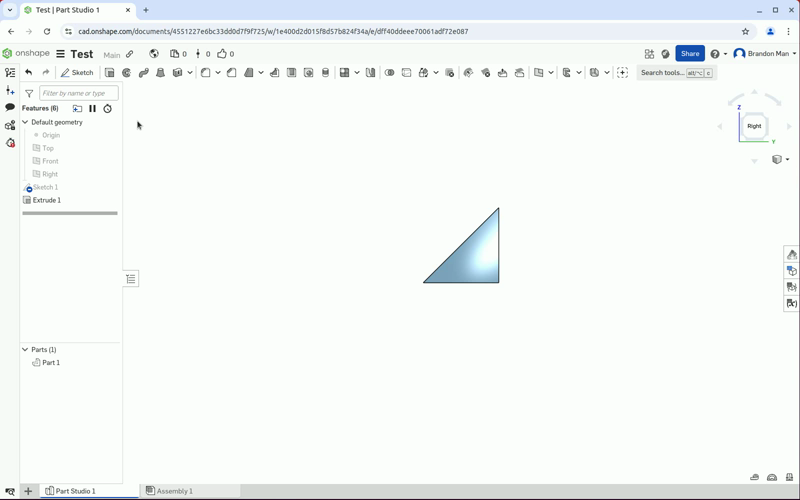
mouse_move(73, 189)
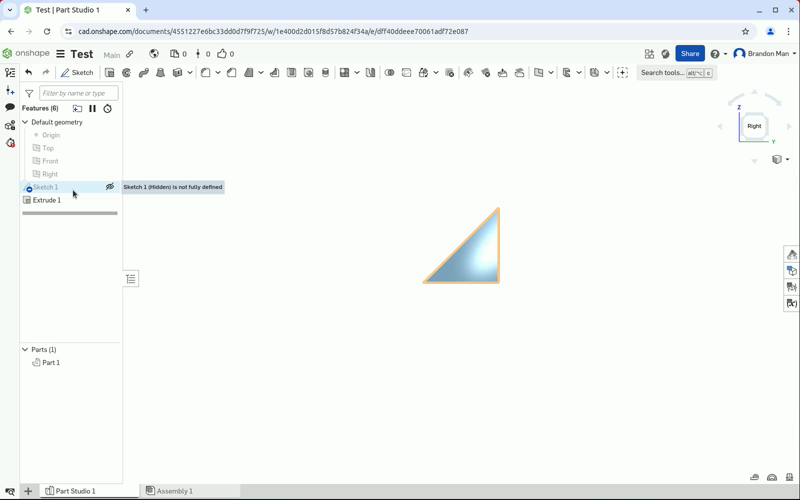
click(73, 189)
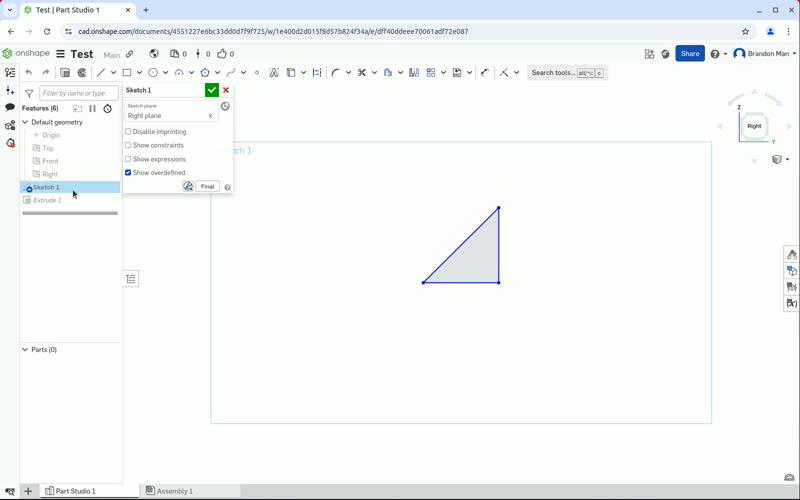
mouse_move(229, 92)
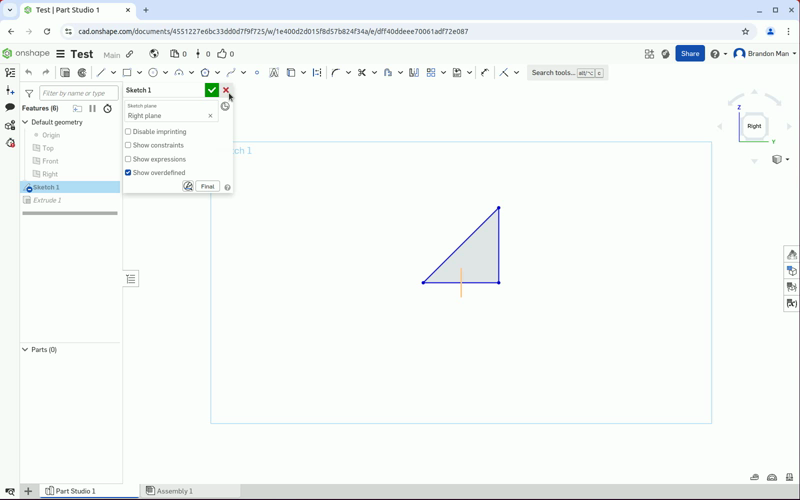
click(229, 92)
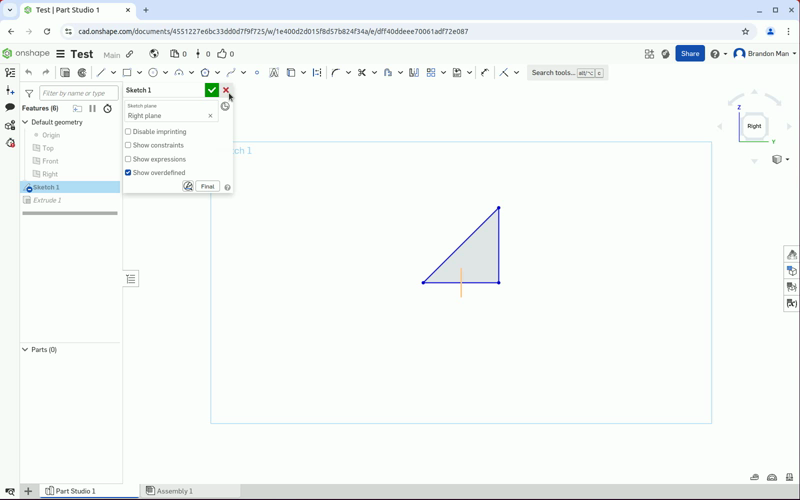
key(shift+s)
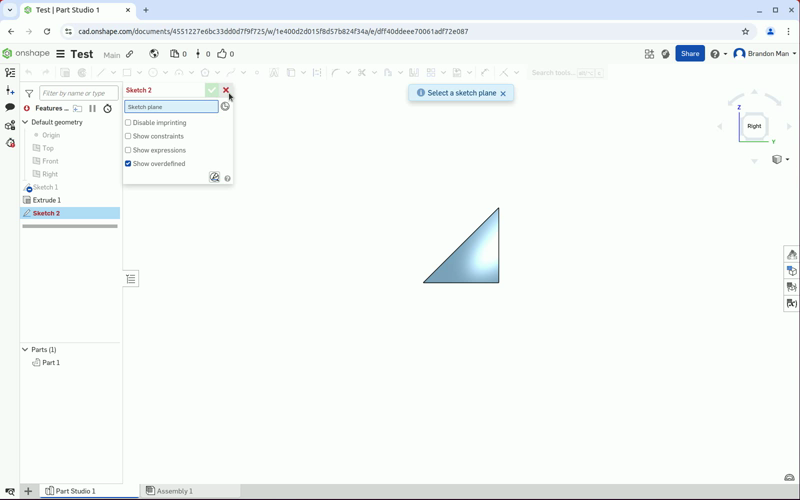
mouse_move(73, 176)
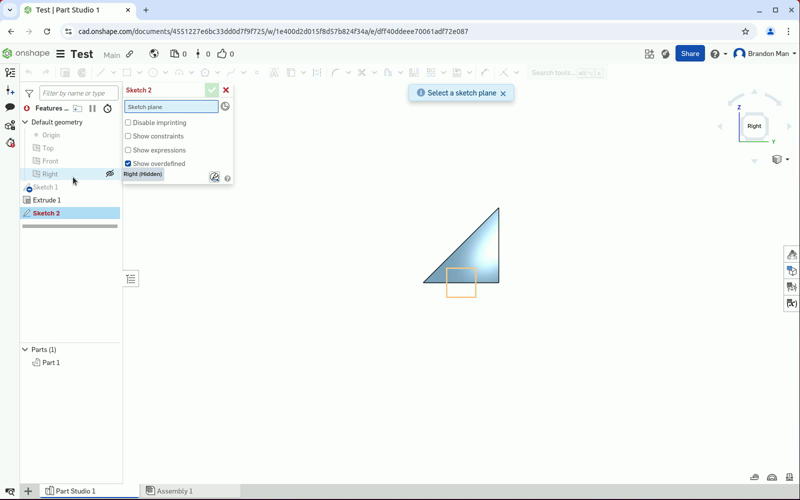
click(73, 176)
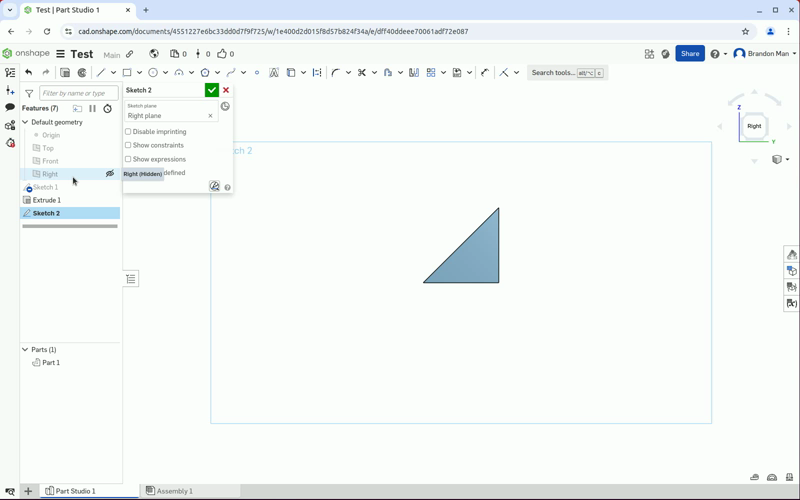
mouse_move(73, 352)
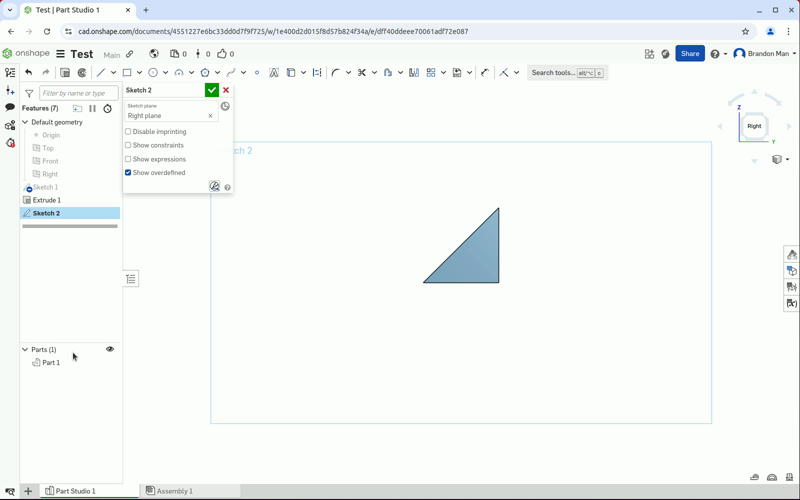
key(y)
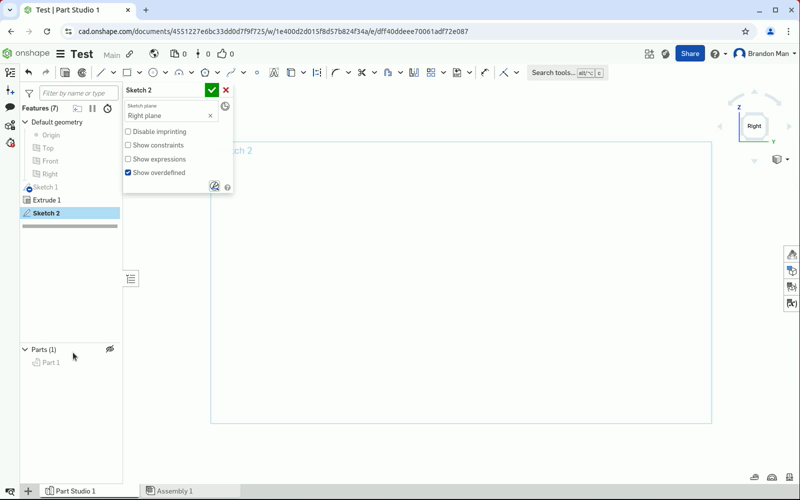
key(l)
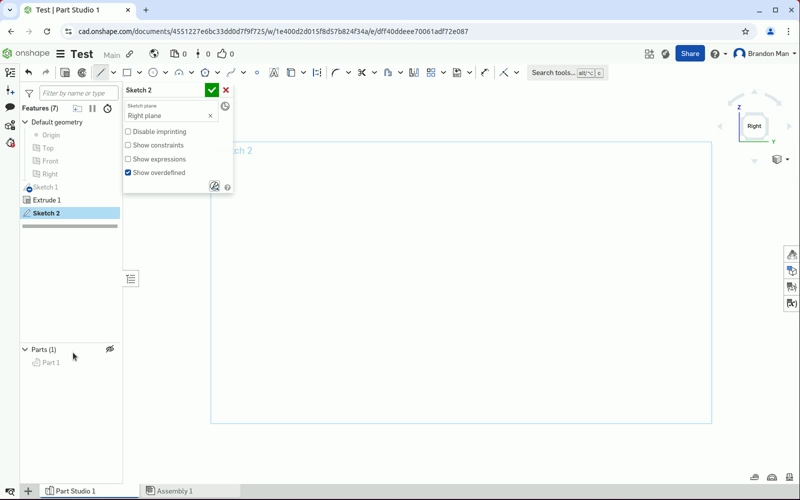
key_down(shift)
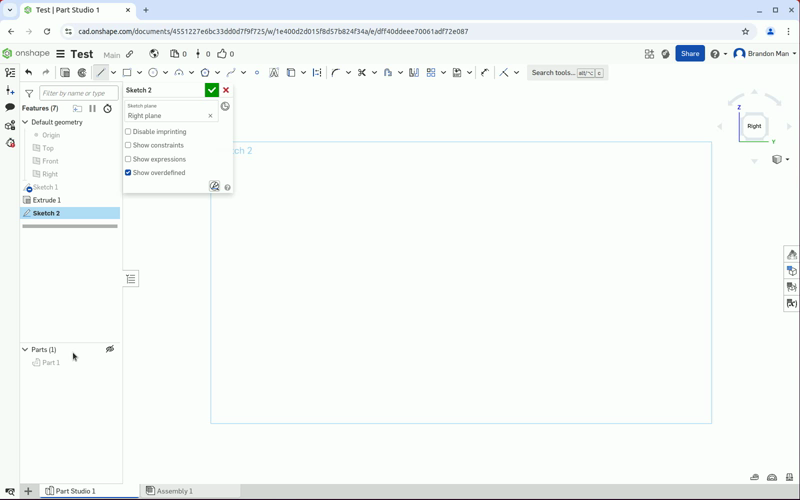
mouse_move(423, 282)
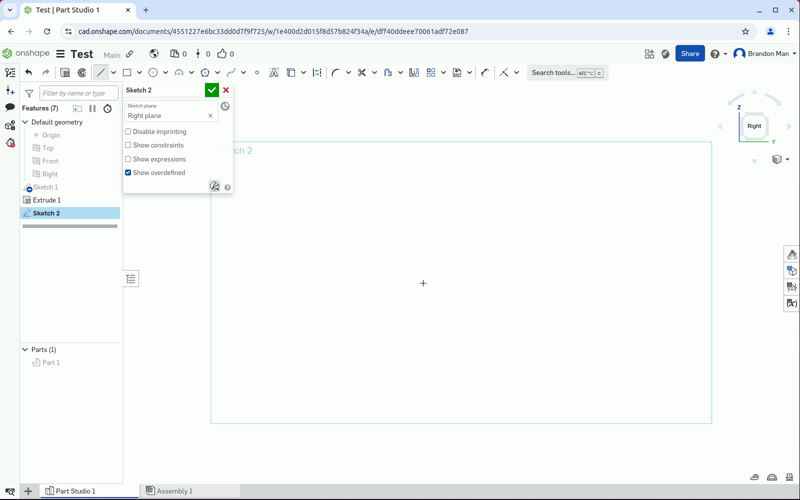
click(423, 282)
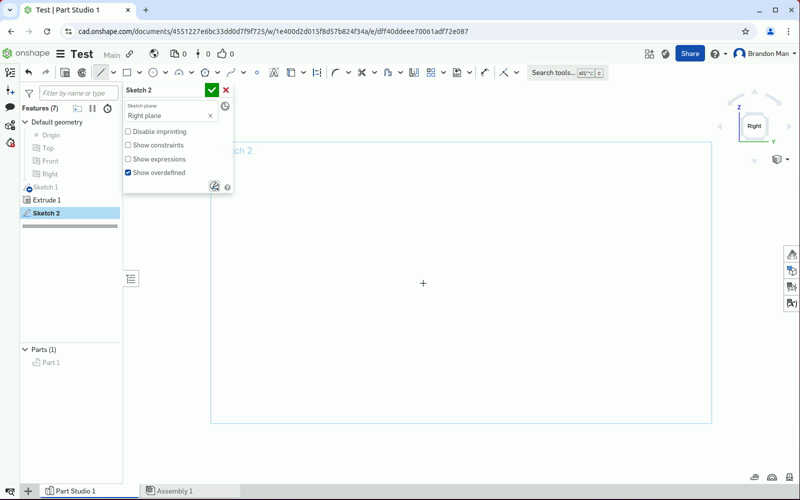
key_up(shift)
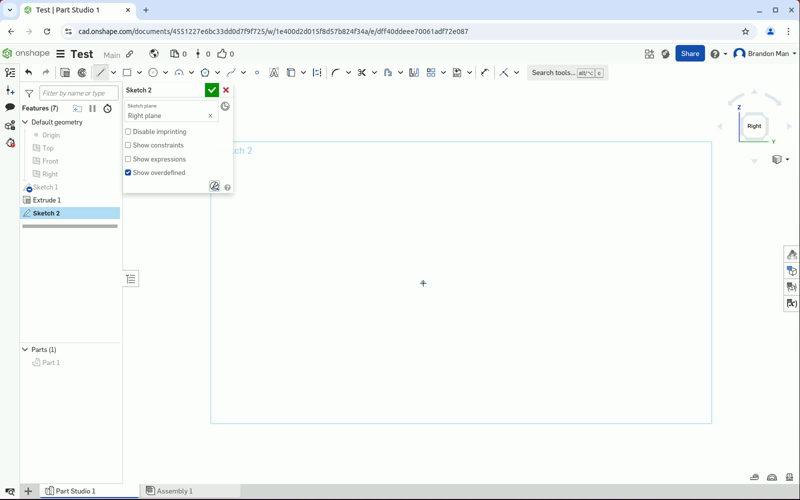
key_down(shift)
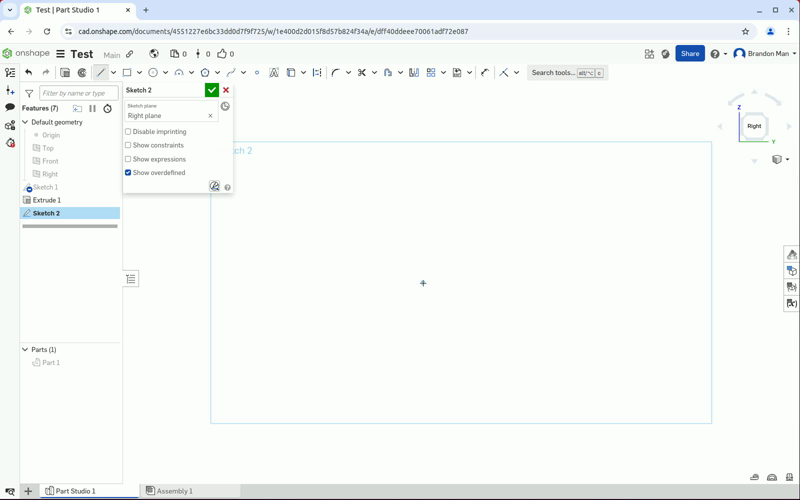
mouse_move(453, 282)
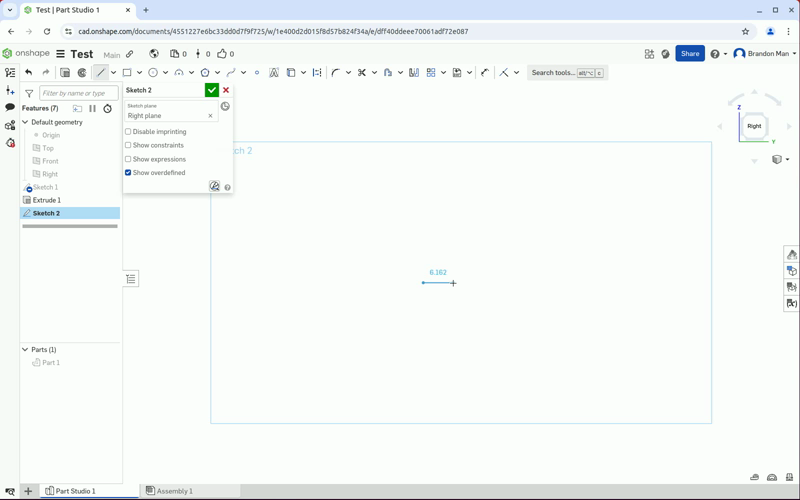
mouse_move(461, 282)
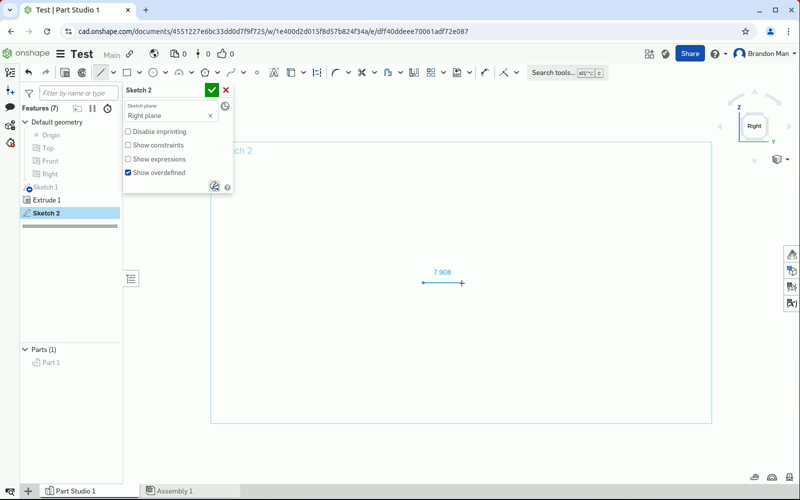
click(461, 282)
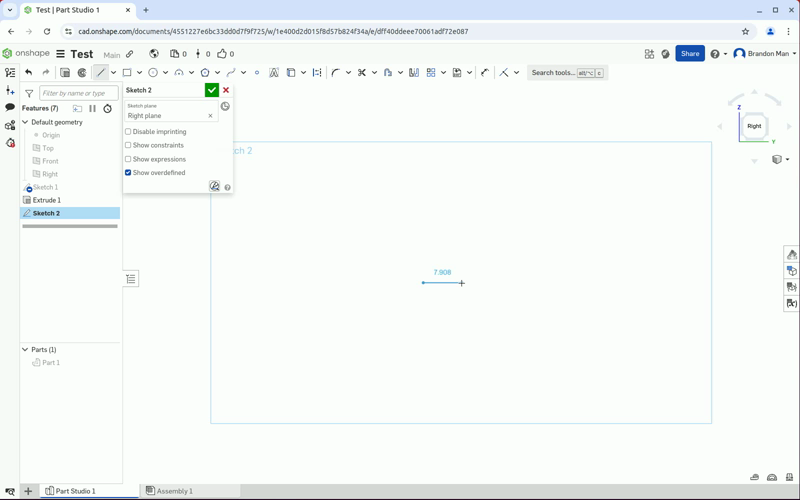
key_up(shift)
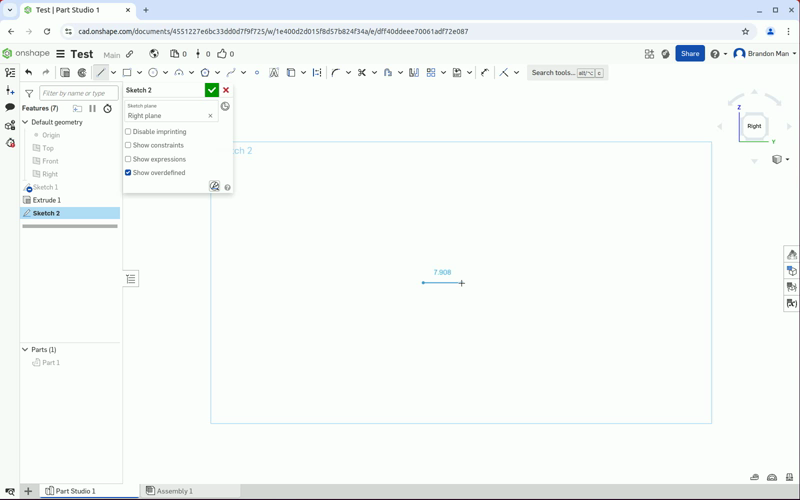
key_down(shift)
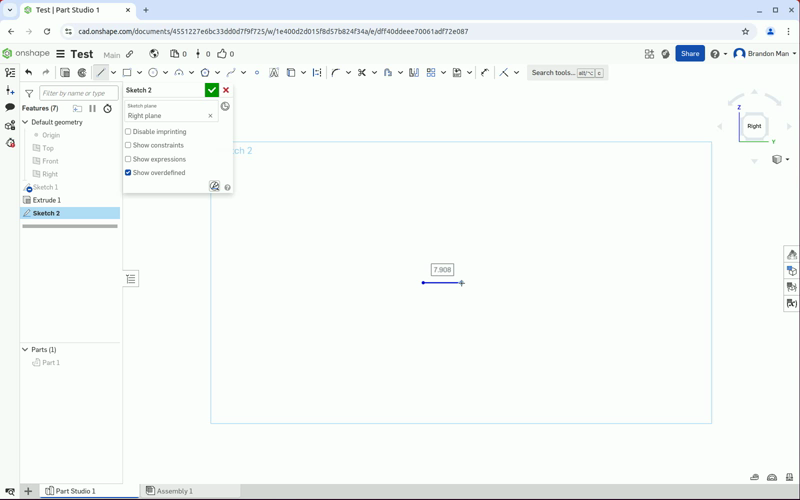
mouse_move(491, 282)
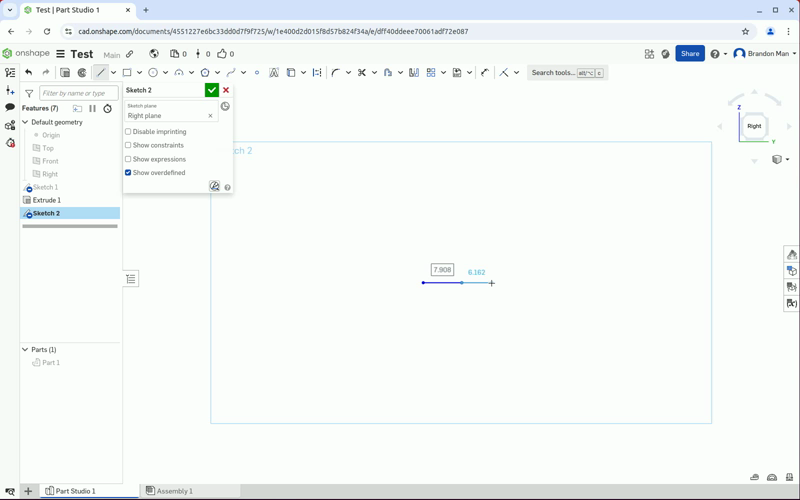
mouse_move(461, 244)
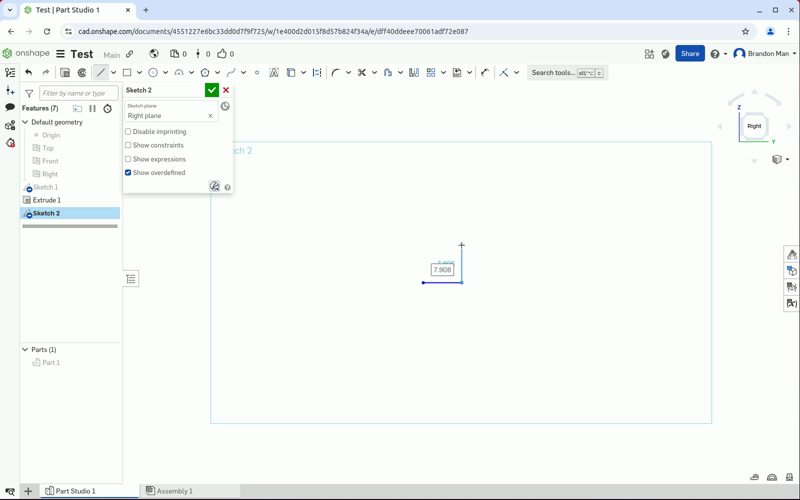
click(461, 244)
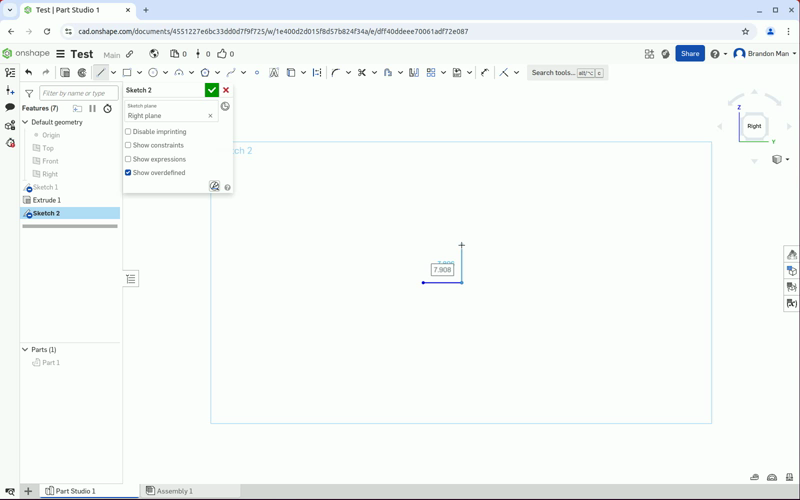
key_up(shift)
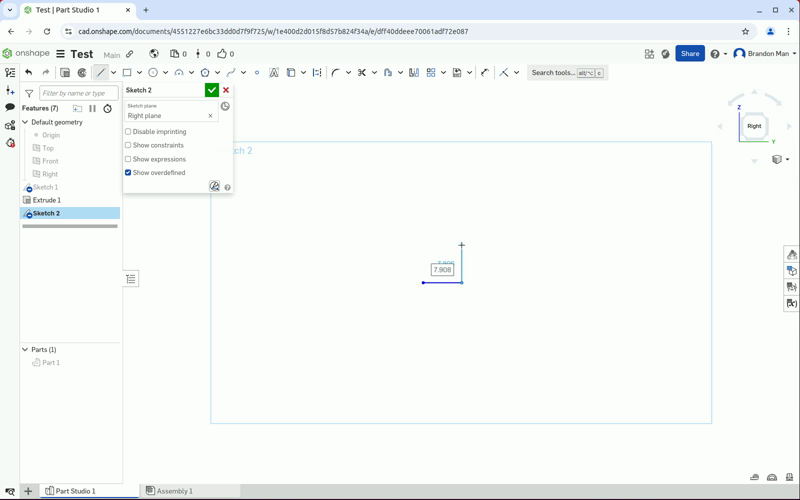
mouse_move(491, 244)
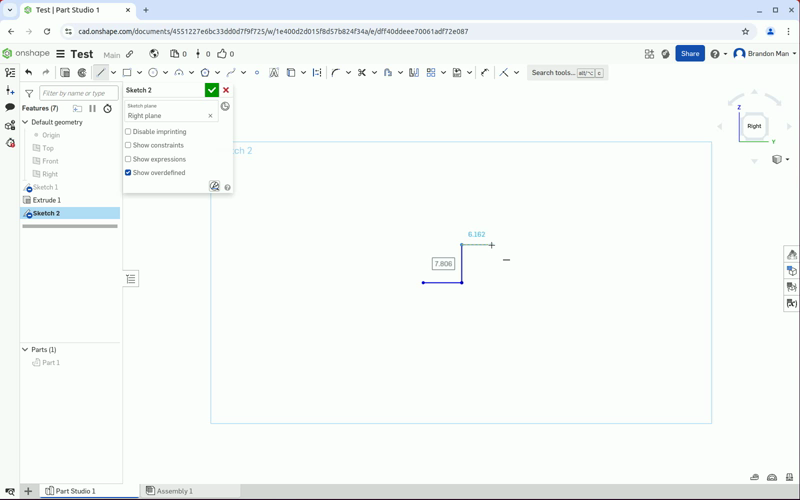
key_down(shift)
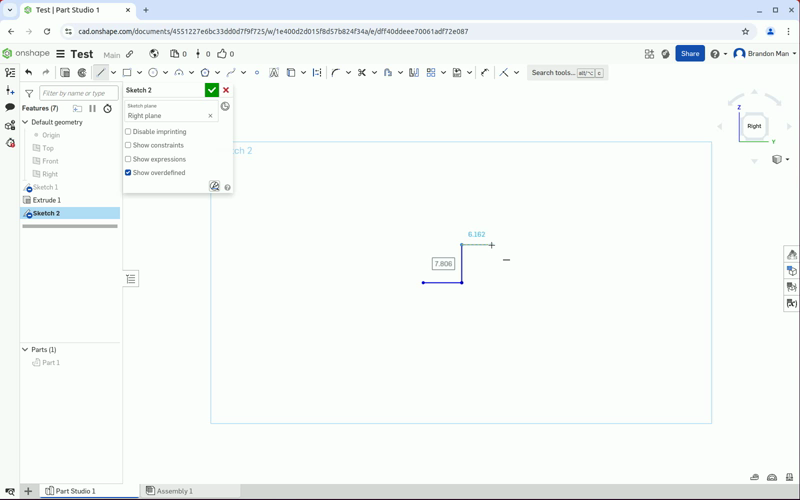
mouse_move(423, 282)
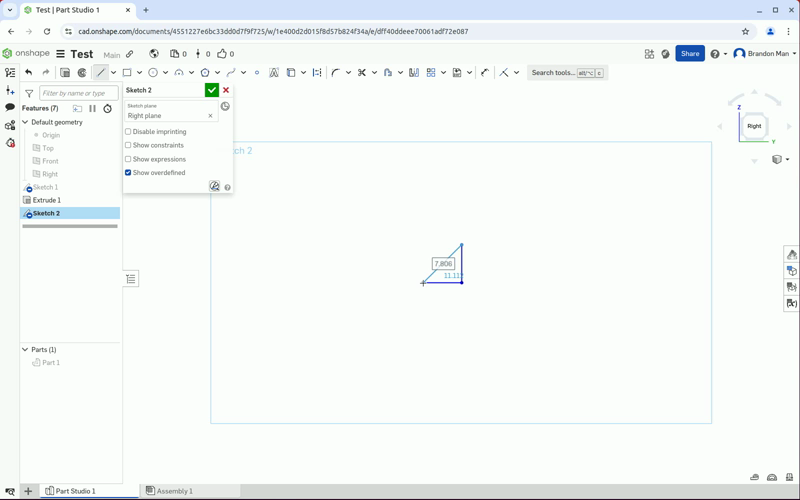
key_up(shift)
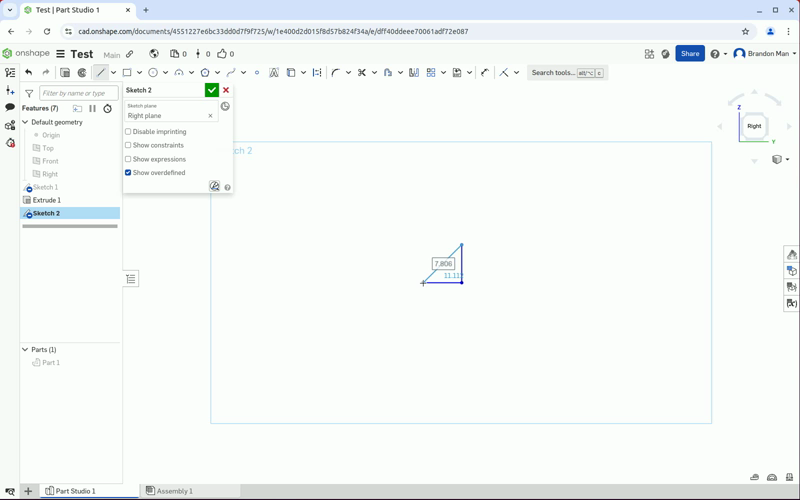
click(423, 282)
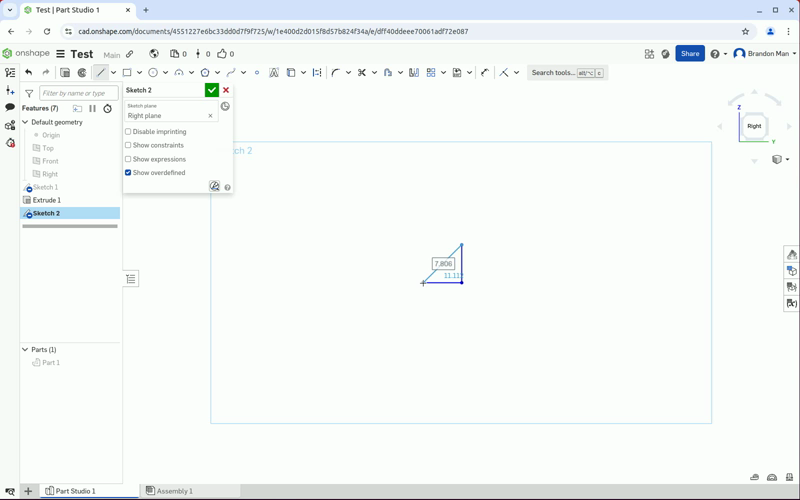
key(esc)
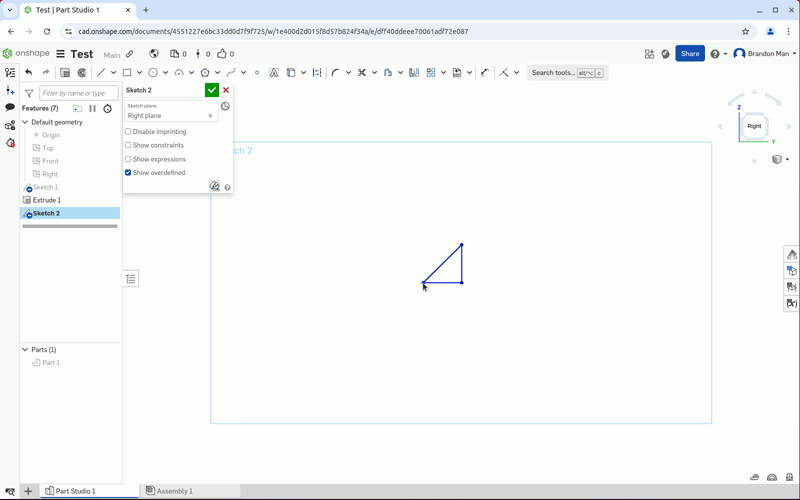
mouse_move(434, 281)
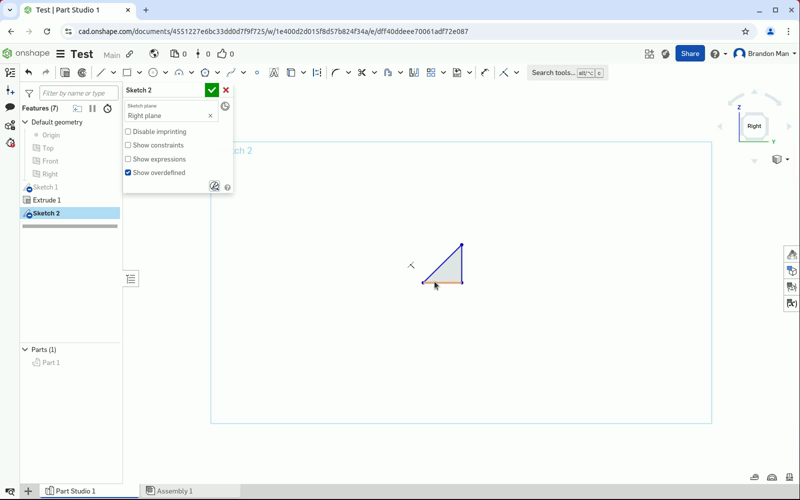
scroll(6)
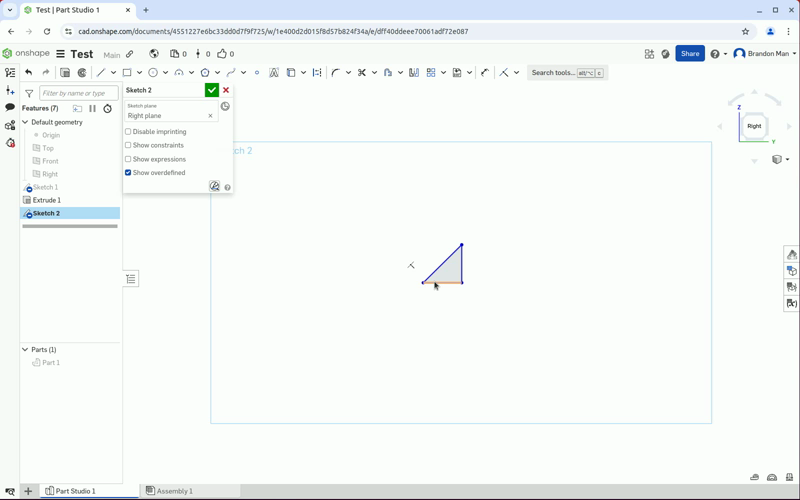
scroll(6)
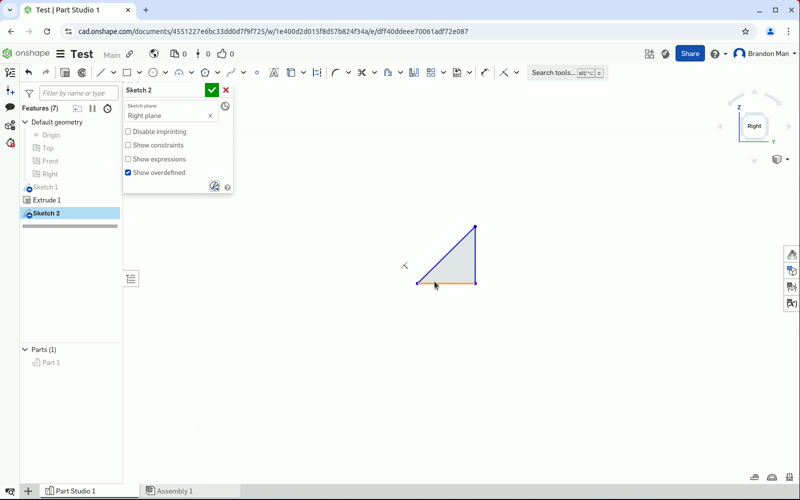
scroll(6)
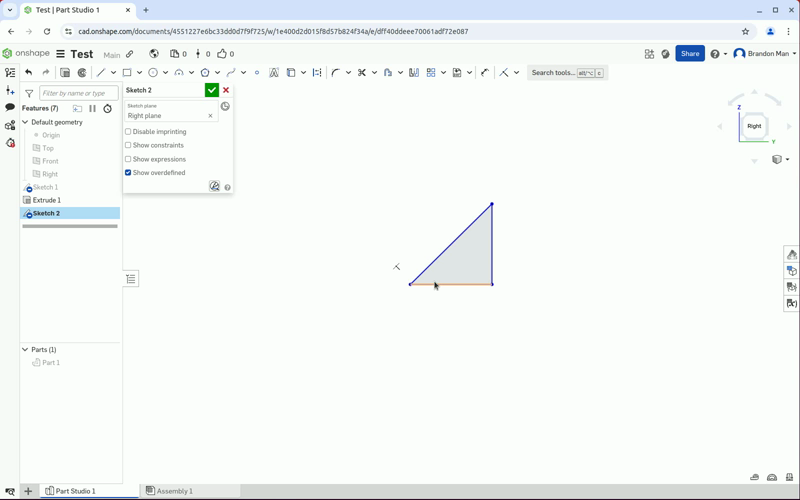
scroll(6)
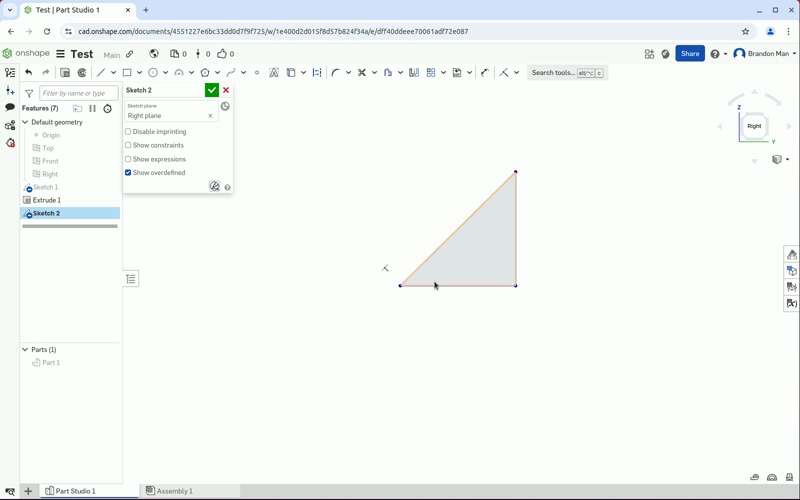
scroll(6)
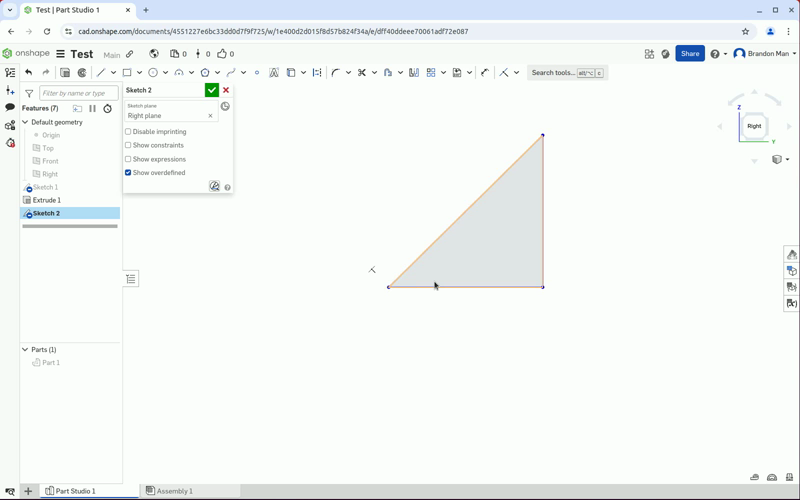
scroll(6)
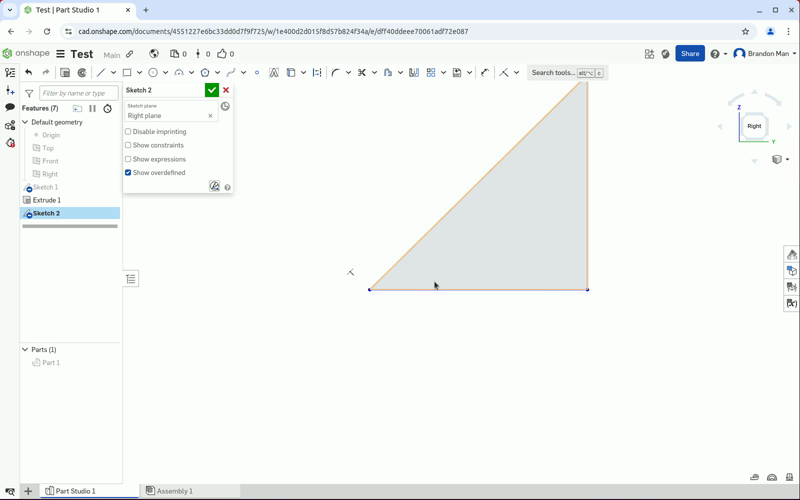
scroll(6)
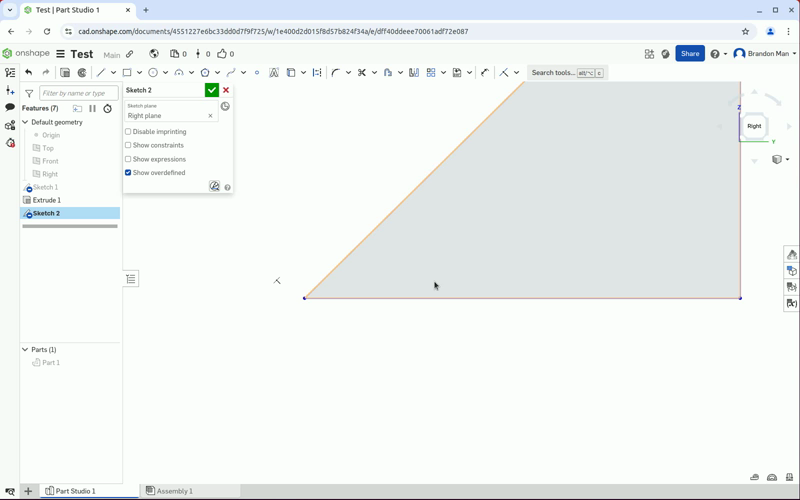
click(434, 281)
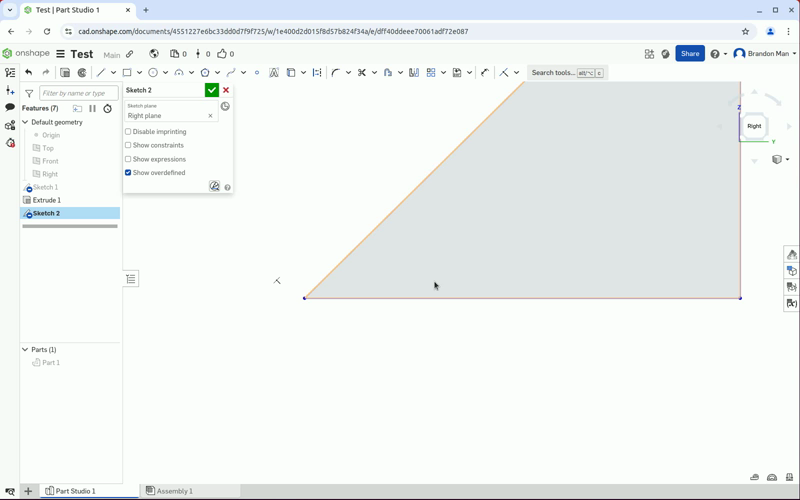
scroll(-6)
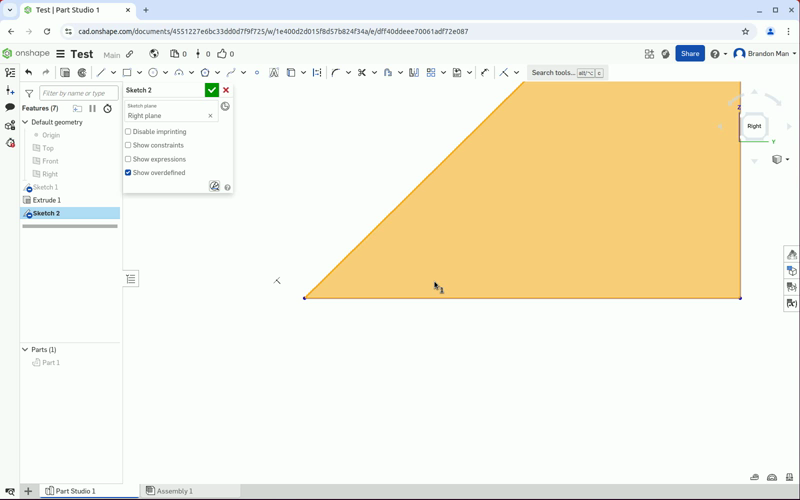
scroll(-6)
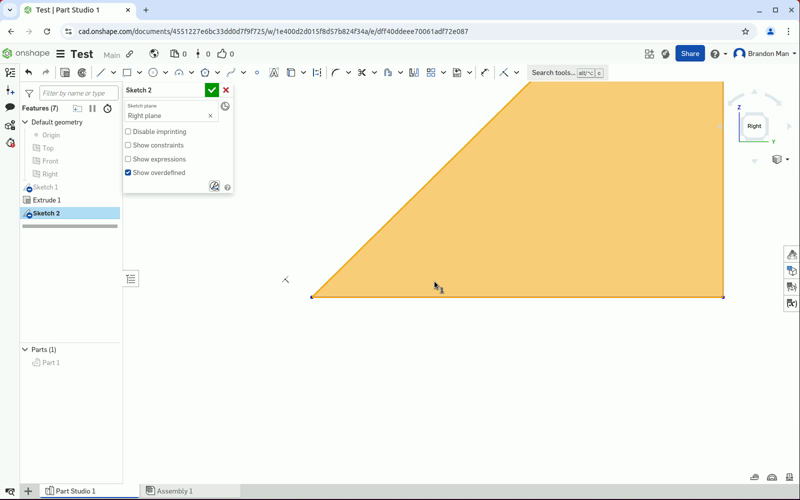
scroll(-6)
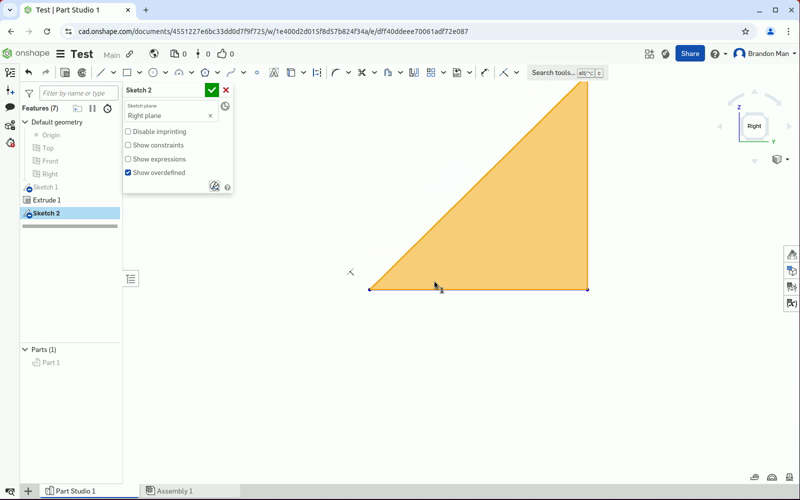
scroll(-6)
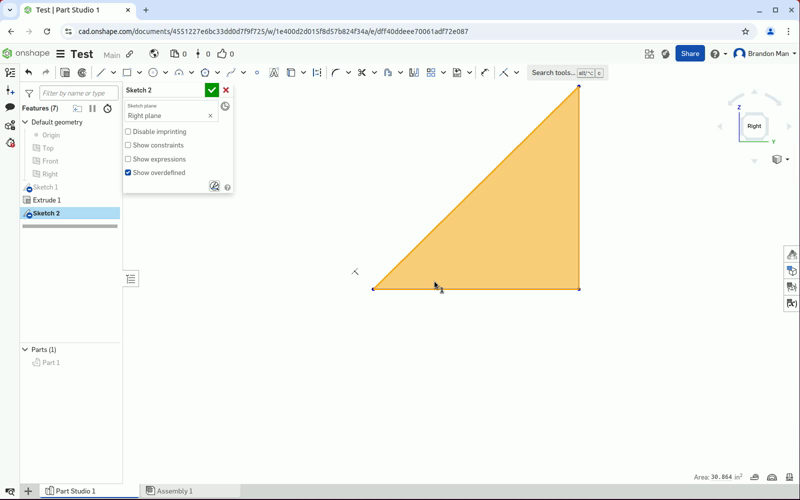
scroll(-6)
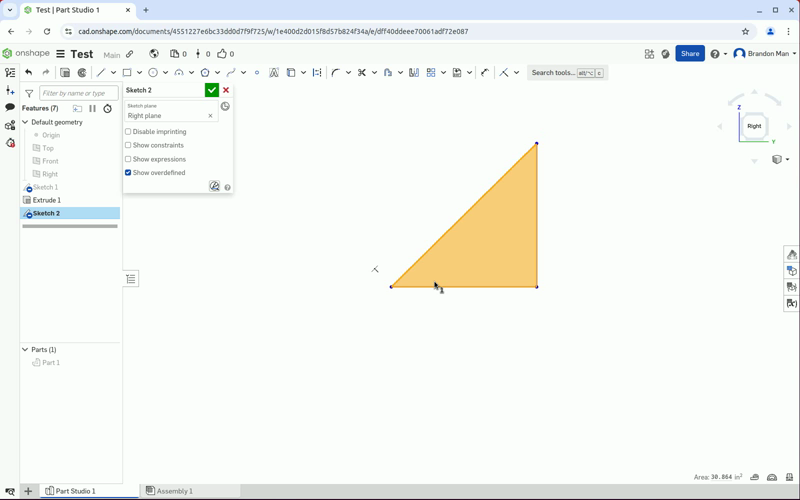
scroll(-6)
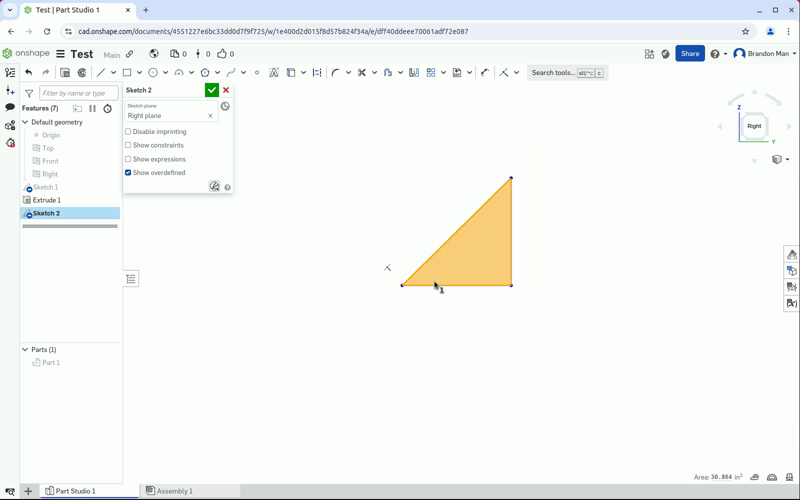
scroll(-6)
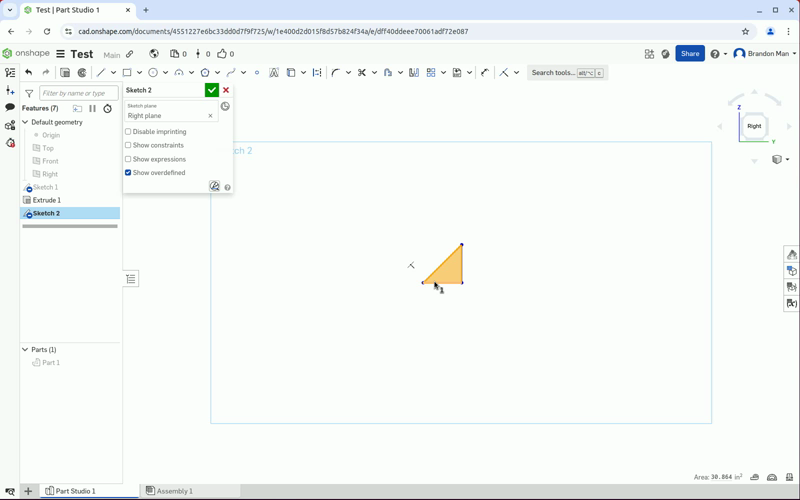
mouse_move(73, 352)
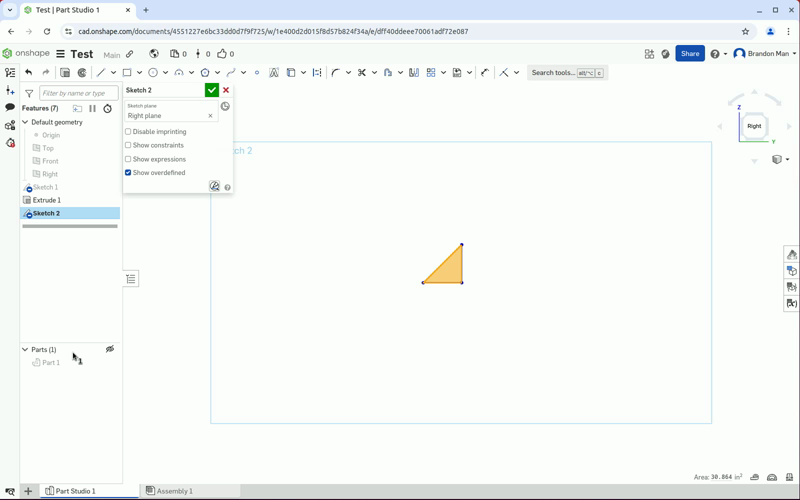
key(shift+y)
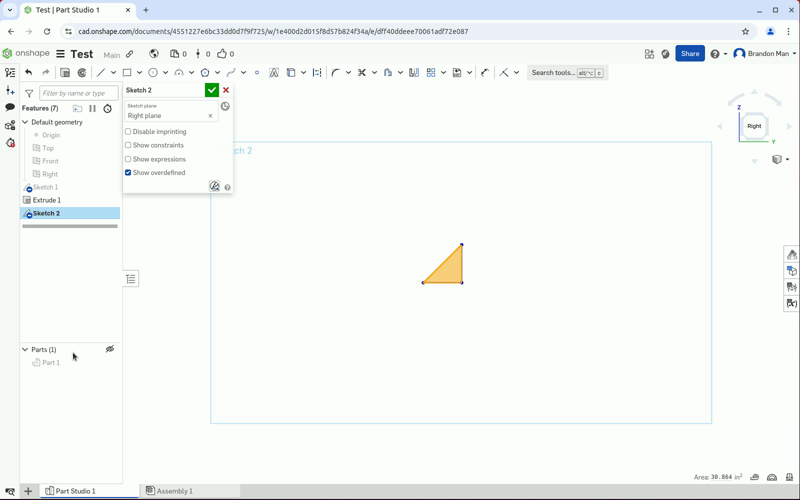
key(shift+e)
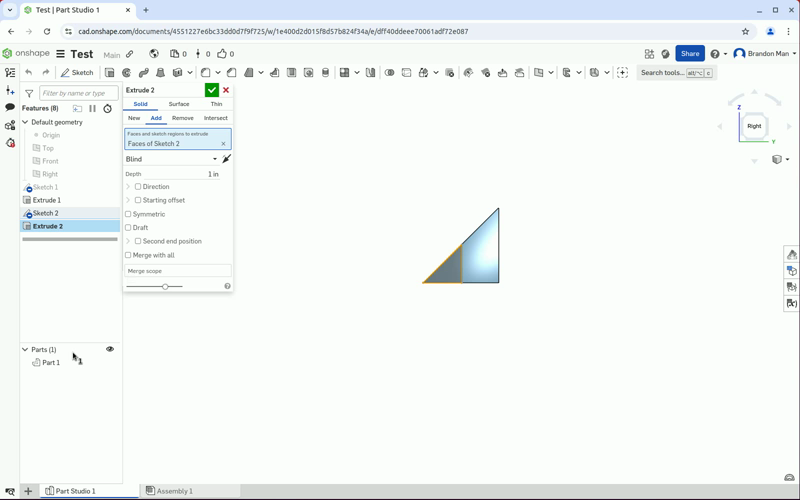
mouse_move(143, 106)
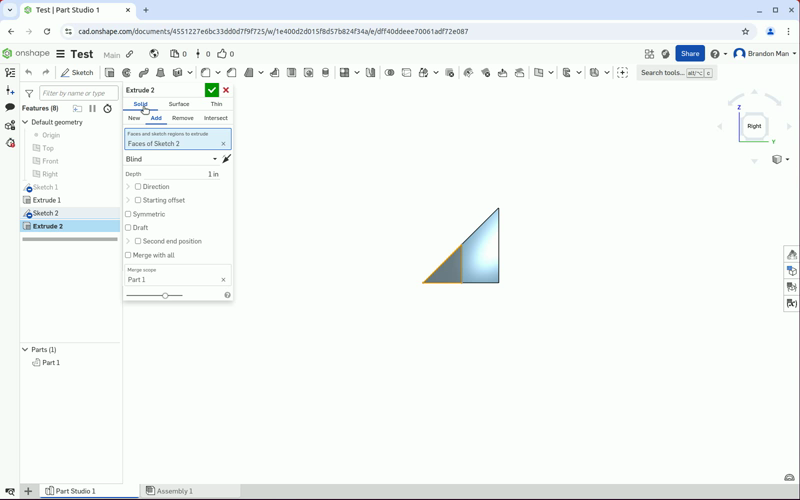
click(143, 106)
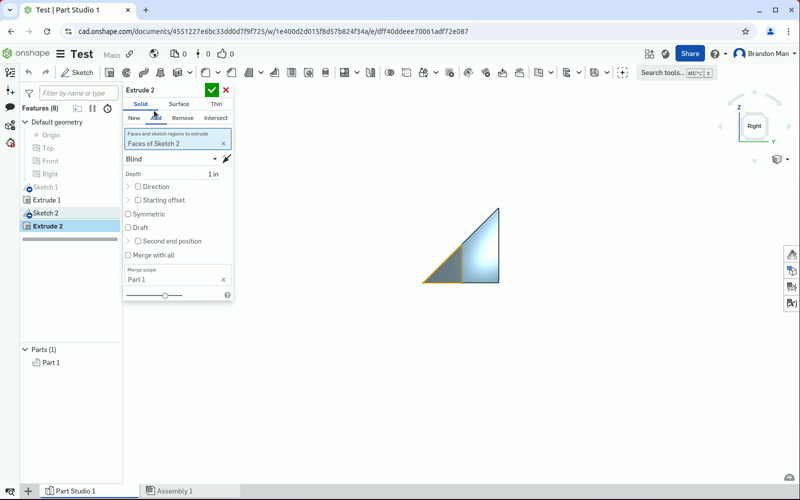
mouse_move(186, 120)
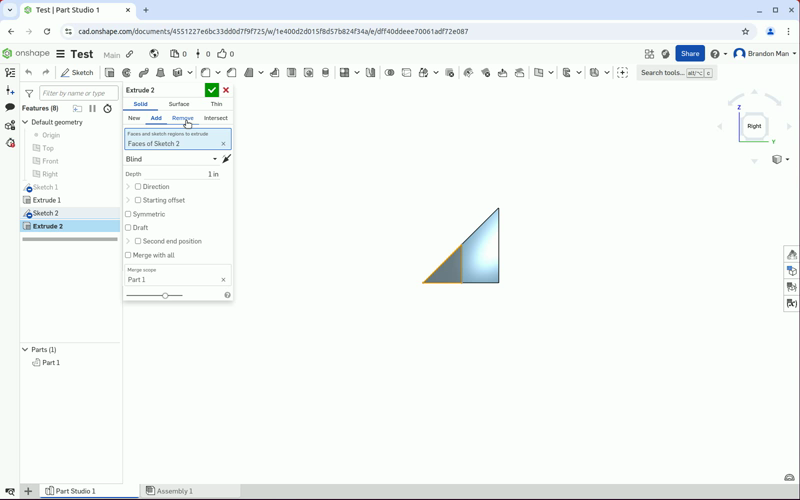
click(186, 120)
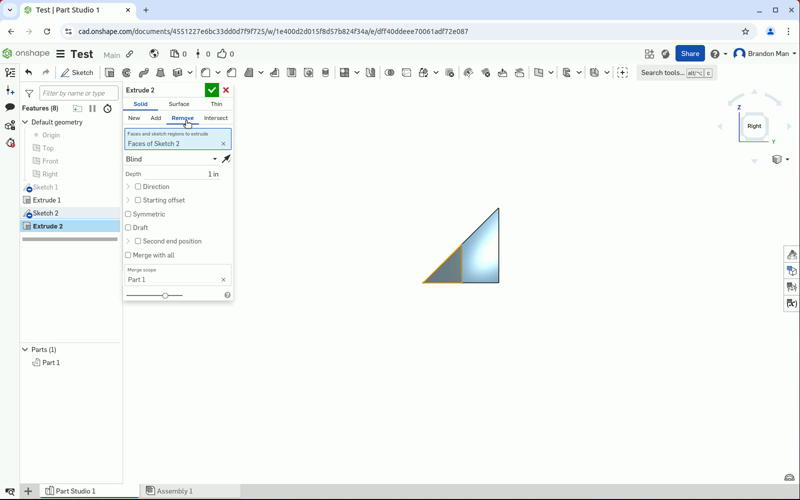
key(tab, 4)
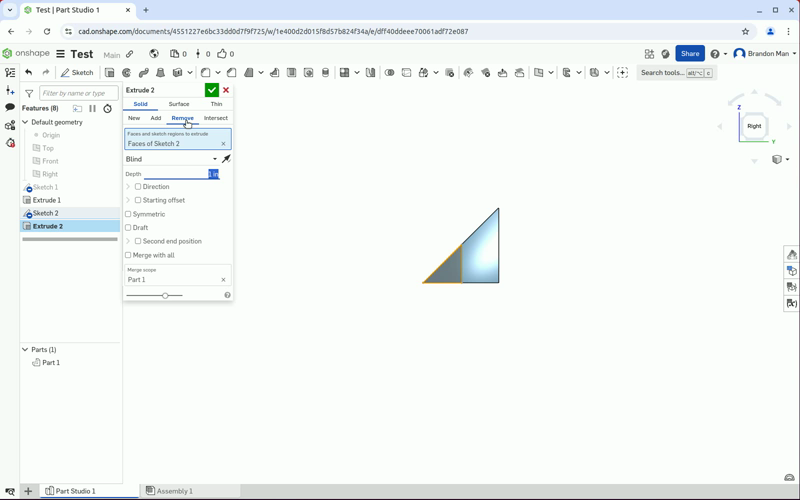
text(19.257)
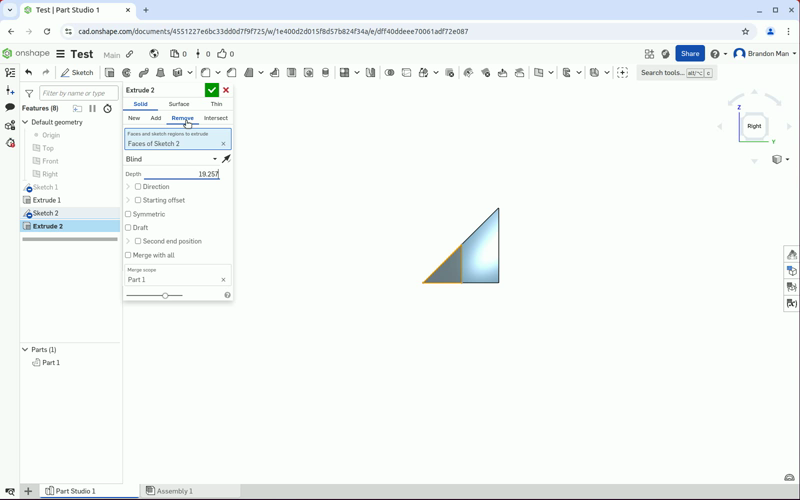
key(tab, 3)
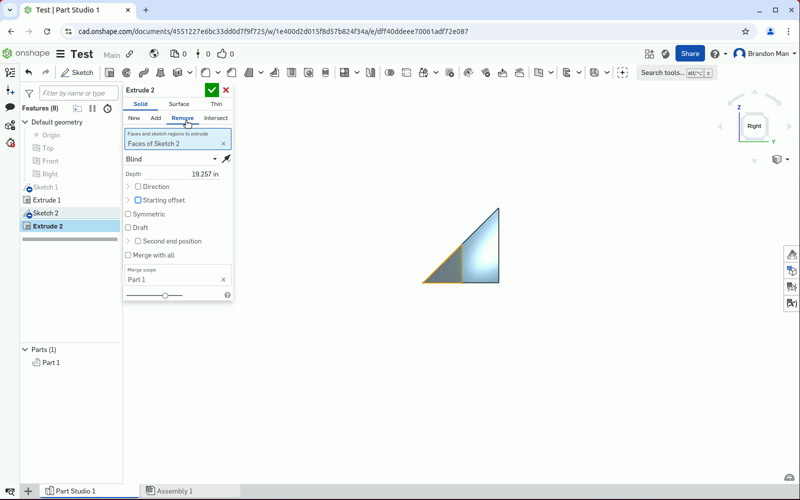
key(tab, 2)
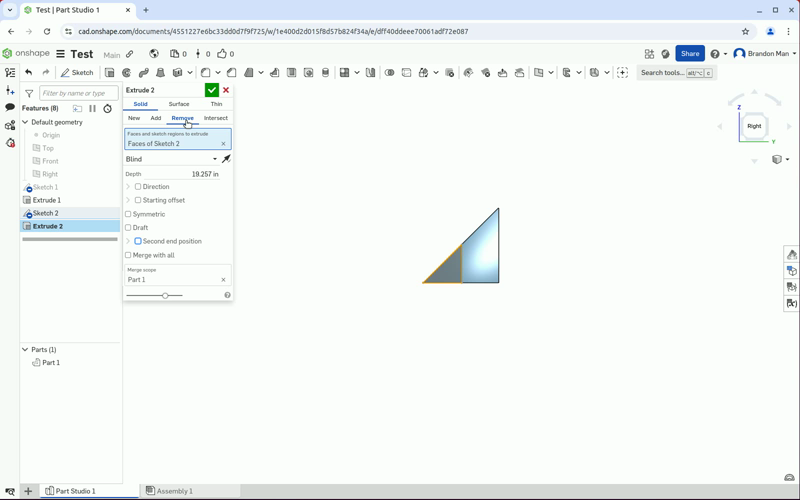
key(space)
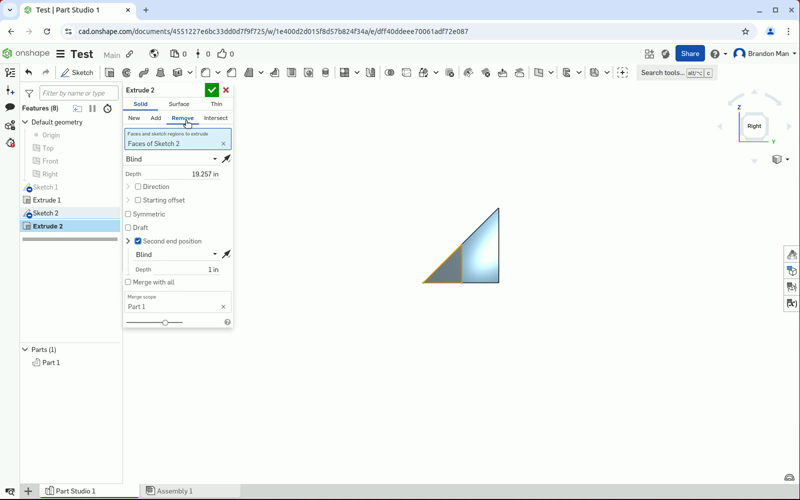
key(tab, 3)
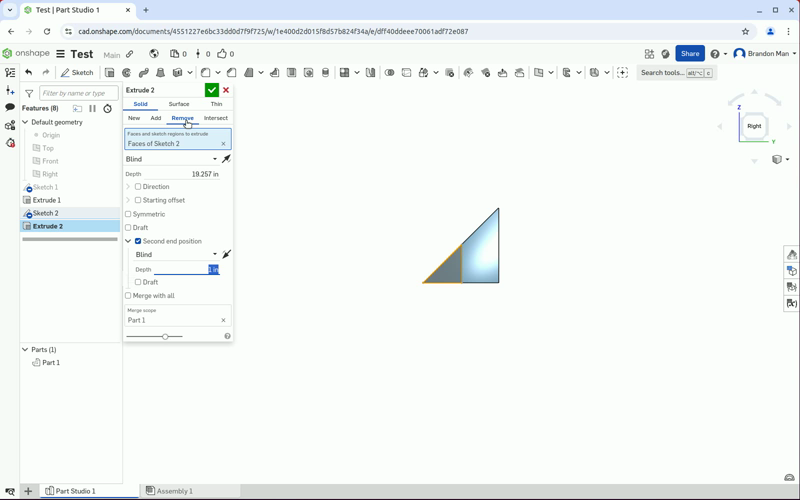
text(3.851)
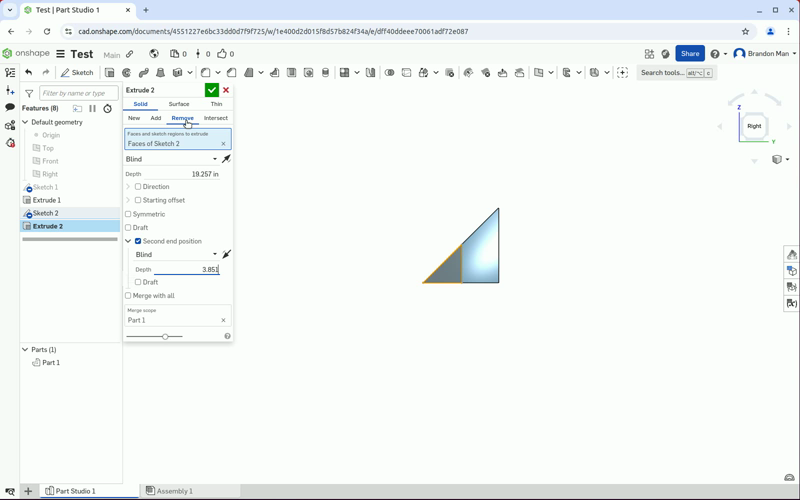
key(tab, 2)
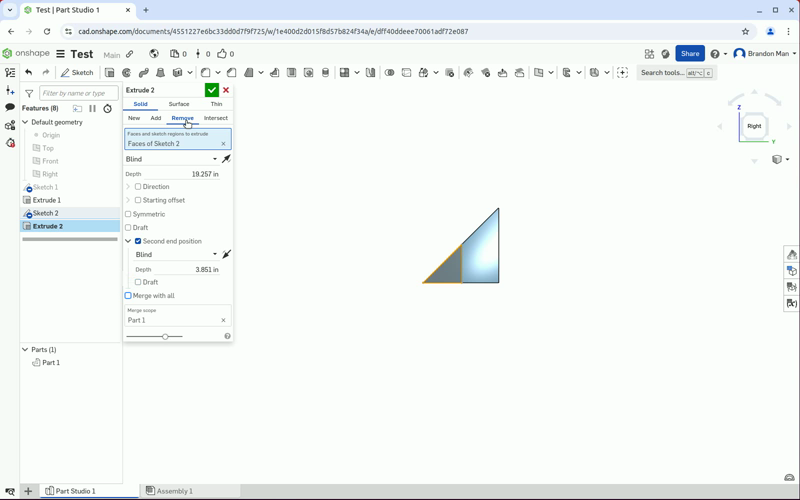
key(space)
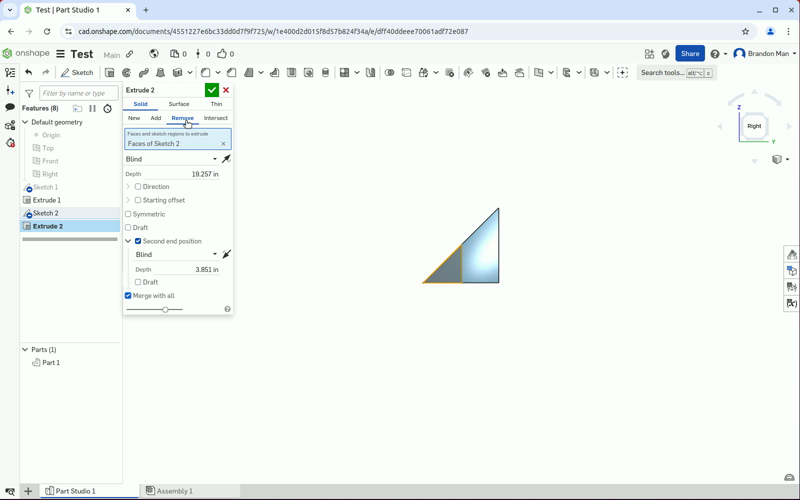
key(enter)
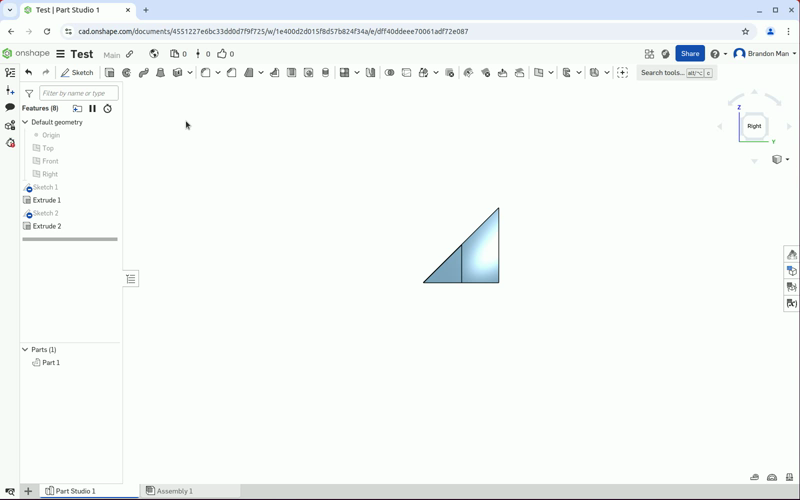
key(shift+h)
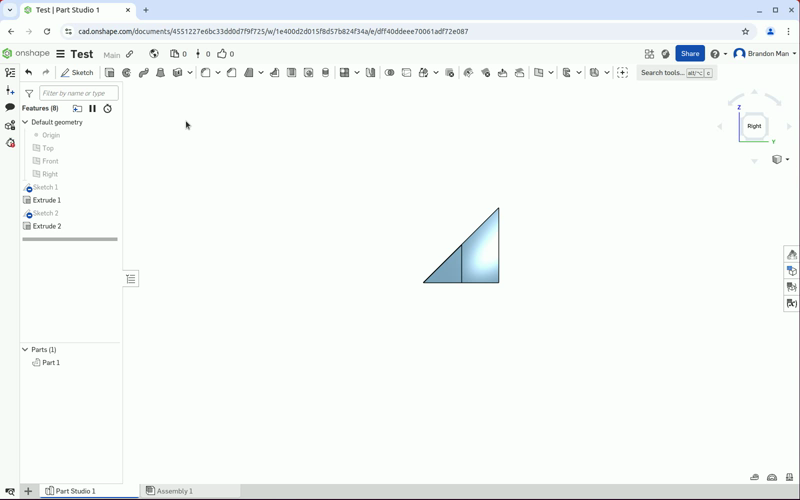
key(shift+h)
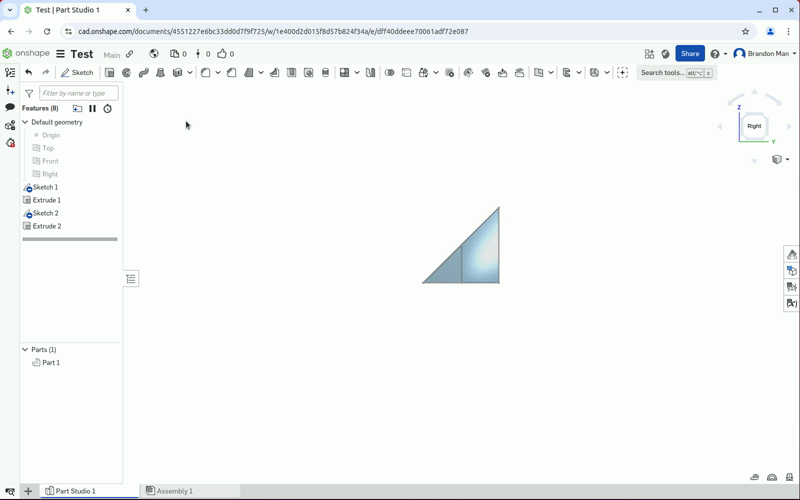
key(shift+7)
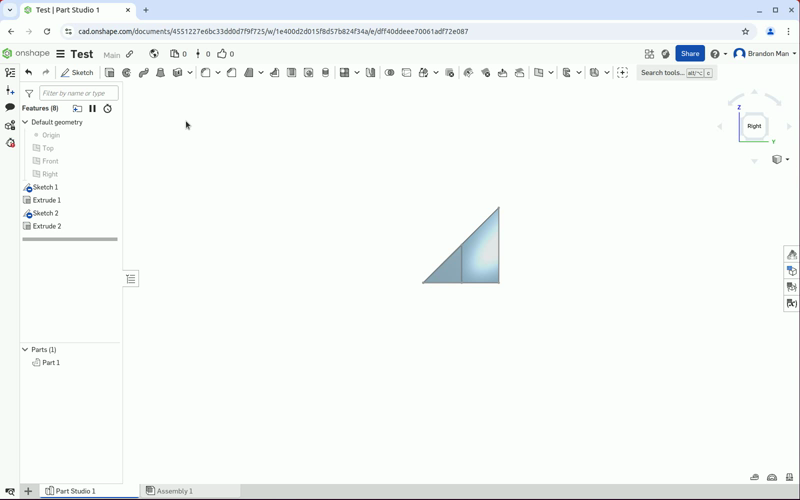
key(right, 2)
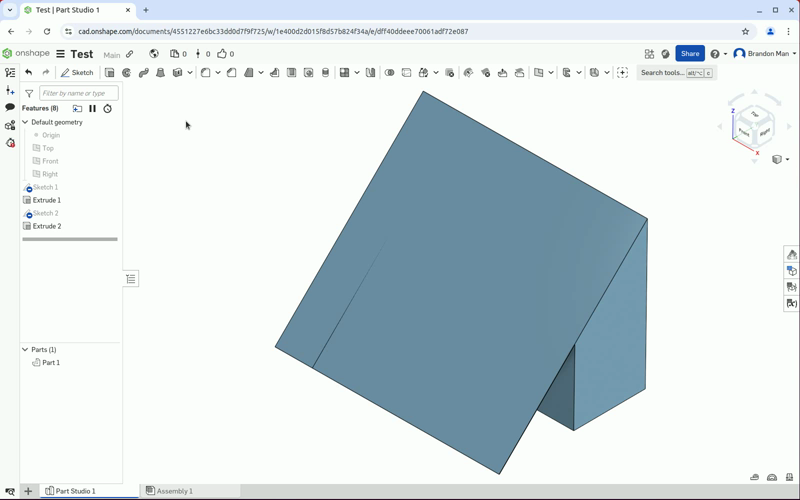
key(down, 2)
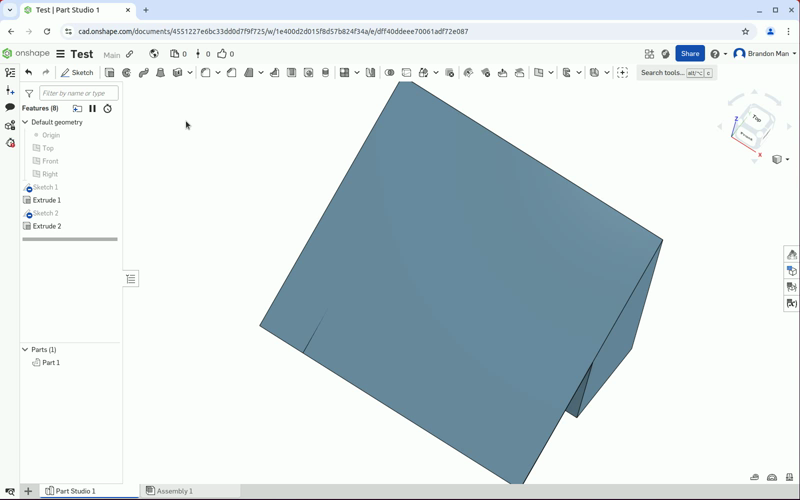
key(up, 2)
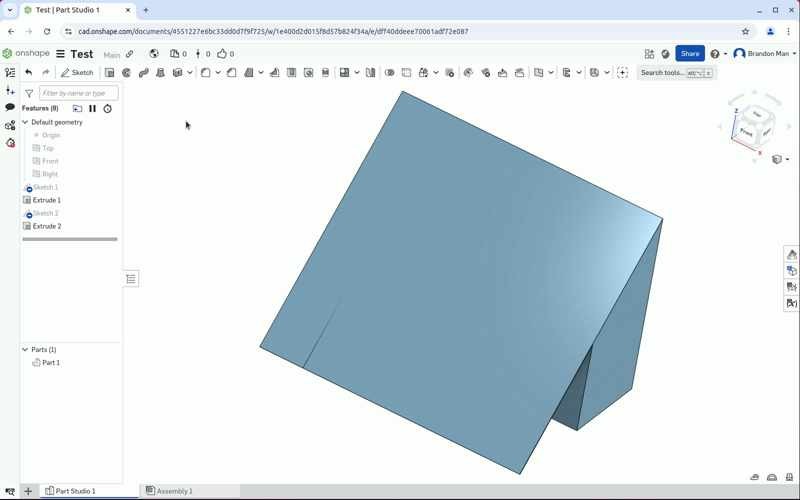
key(left, 2)
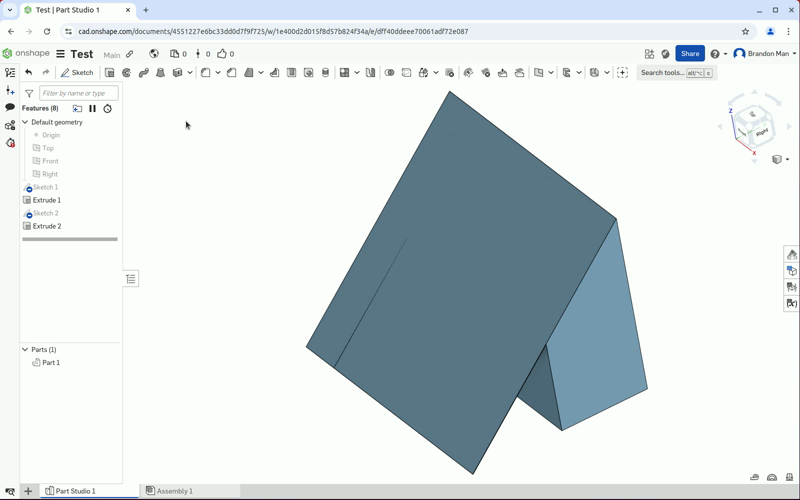
mouse_move(73, 189)
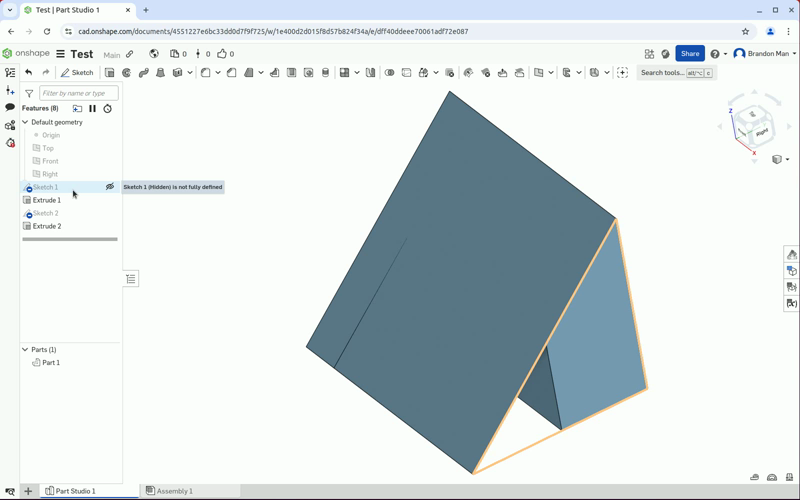
click(73, 189)